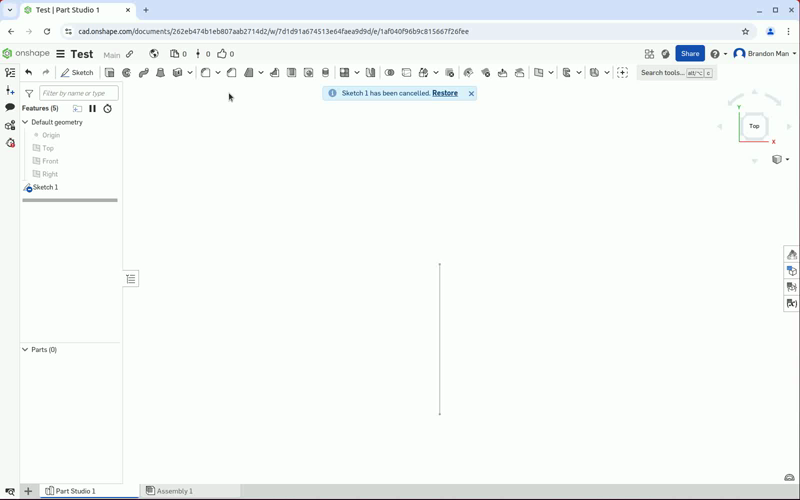
key(shift+h)
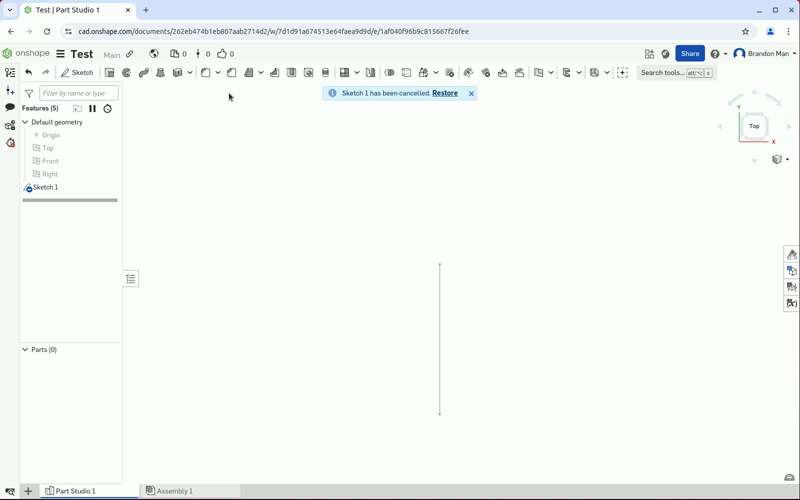
key(shift+s)
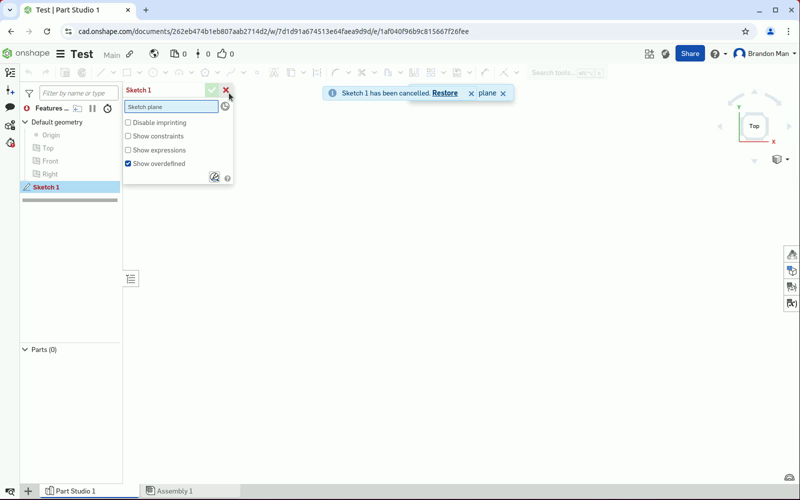
mouse_move(73, 150)
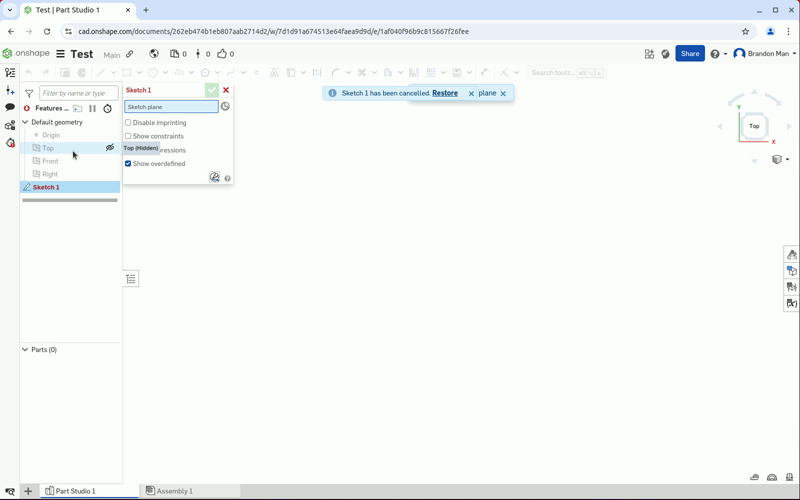
click(73, 150)
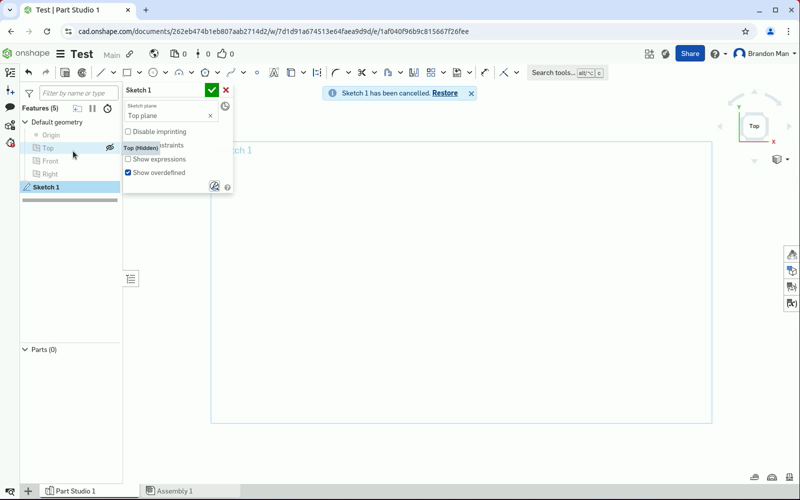
mouse_move(73, 352)
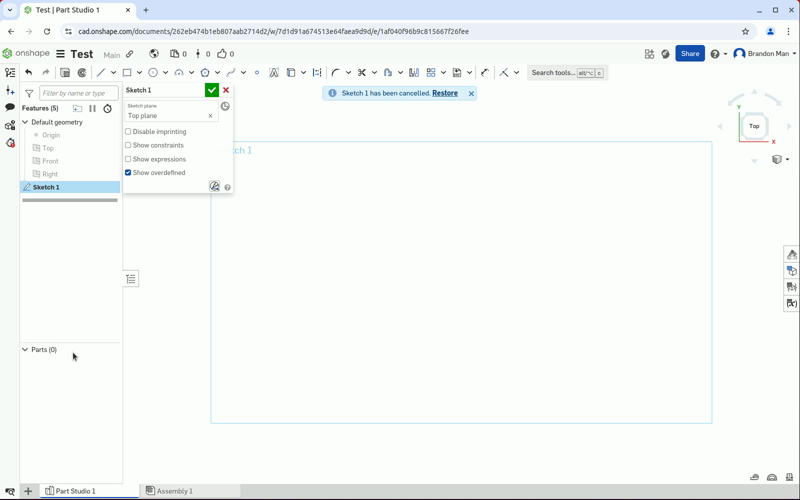
key(y)
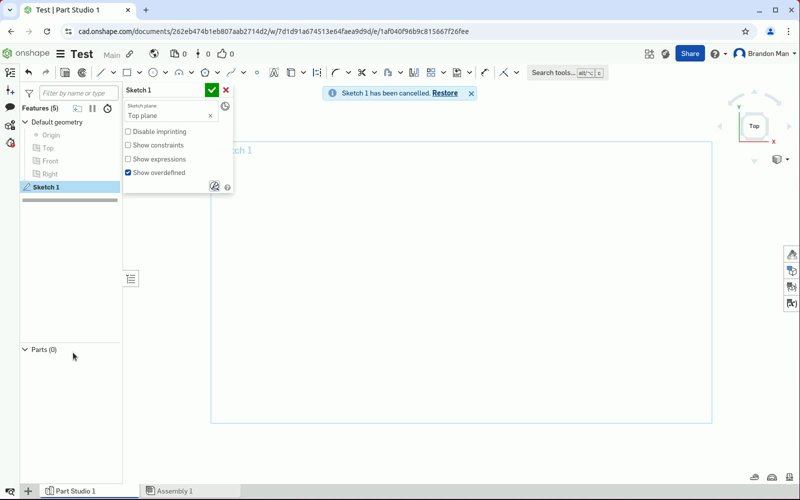
key(c)
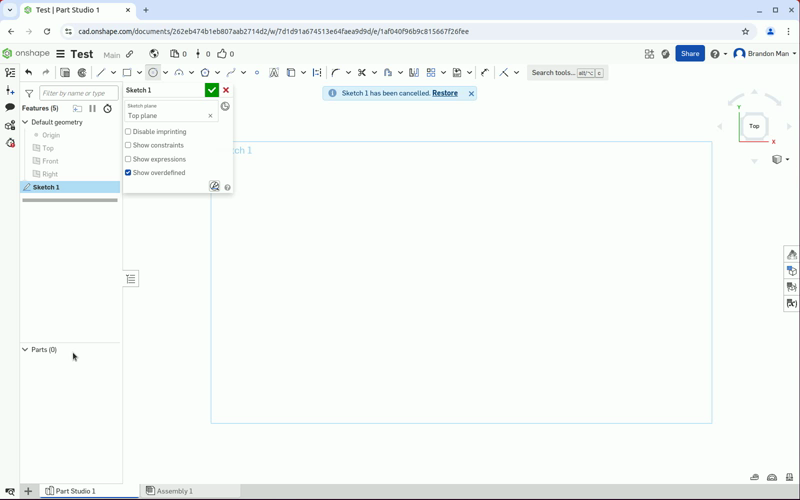
key_down(shift)
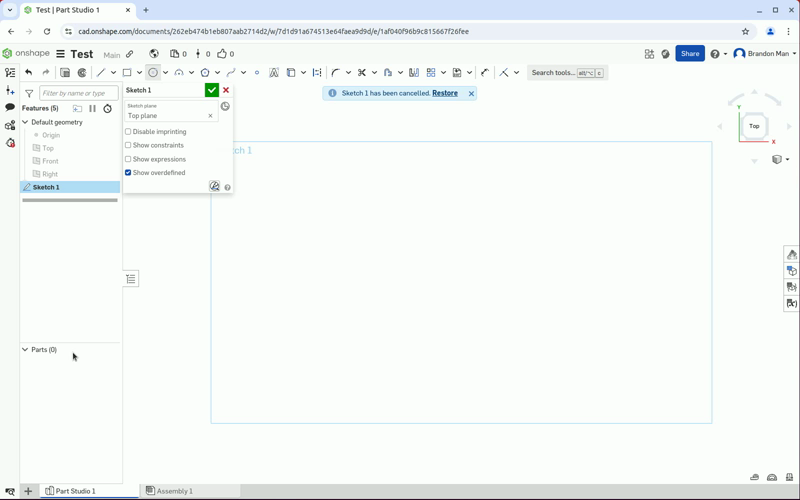
mouse_move(461, 282)
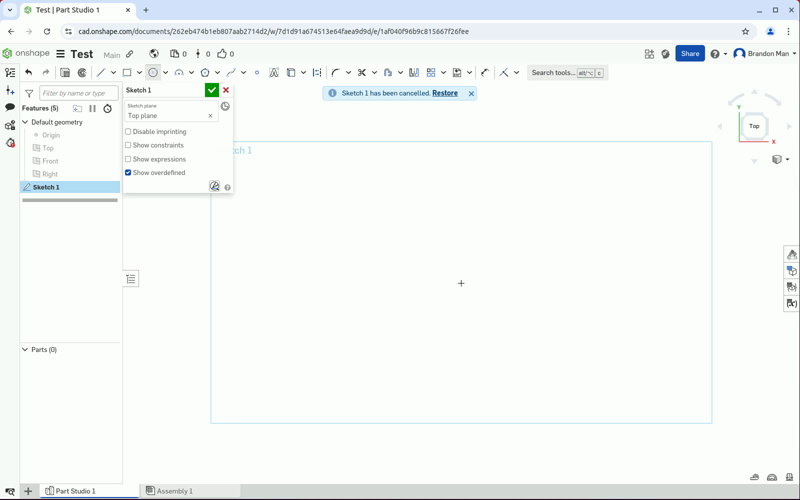
click(461, 282)
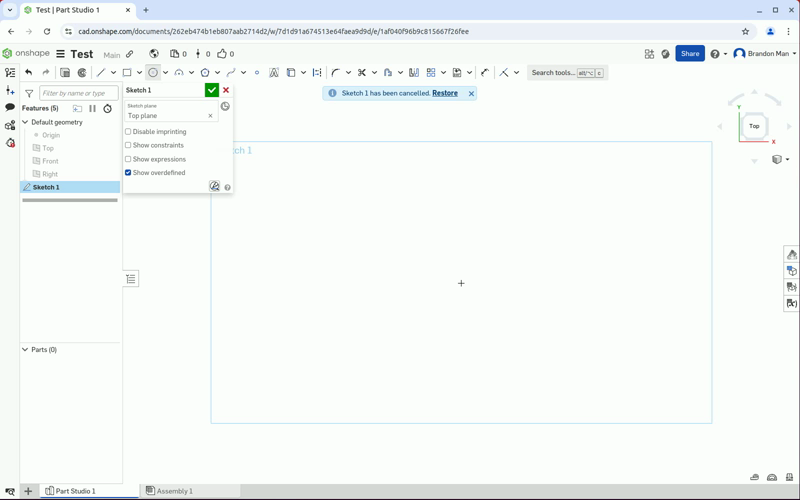
key_up(shift)
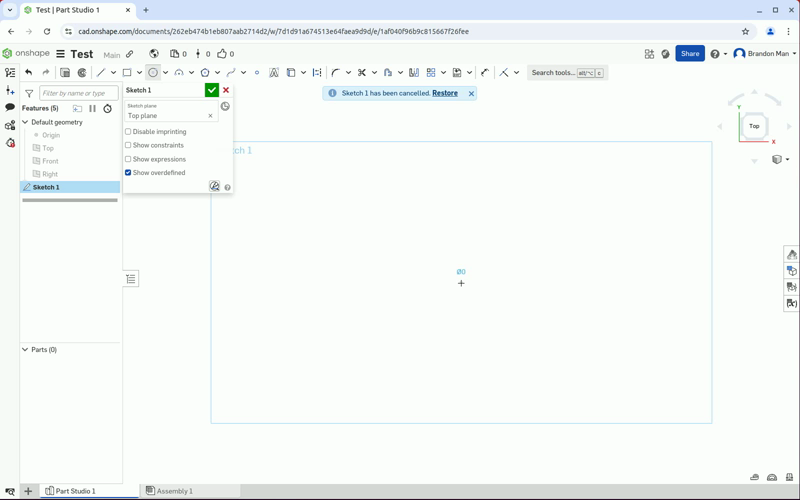
mouse_move(518, 282)
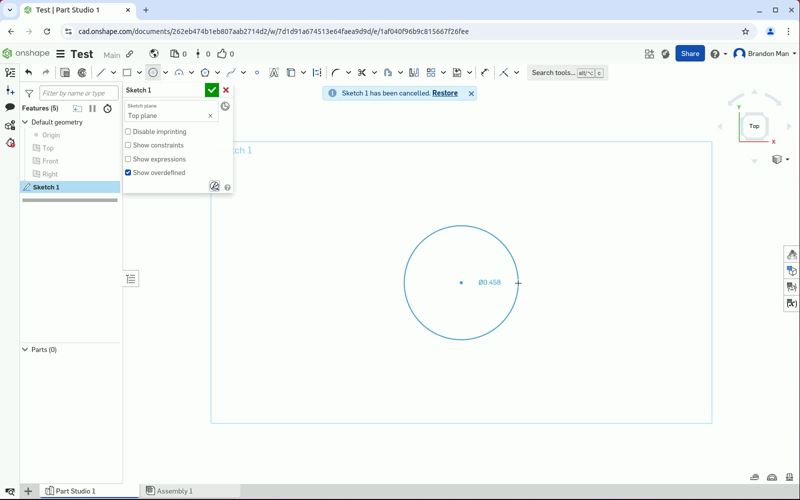
click(518, 282)
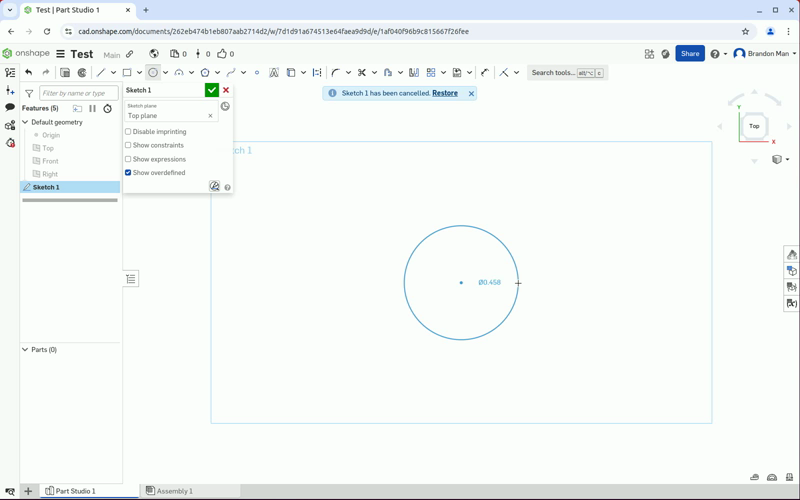
key(esc)
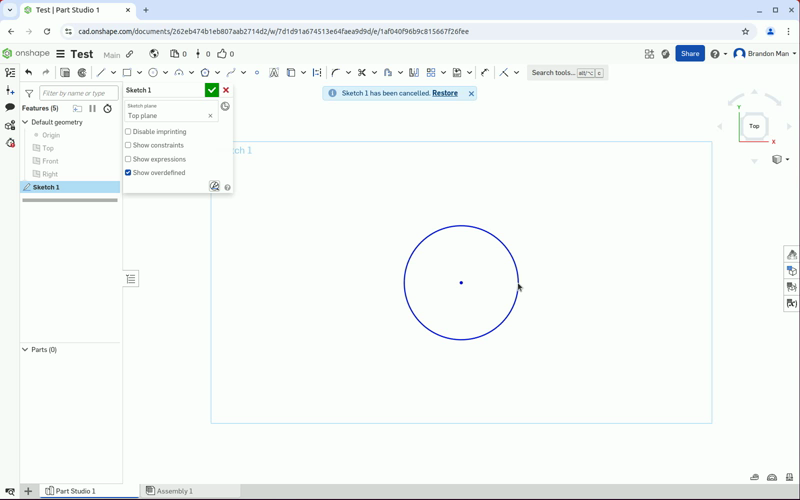
key(c)
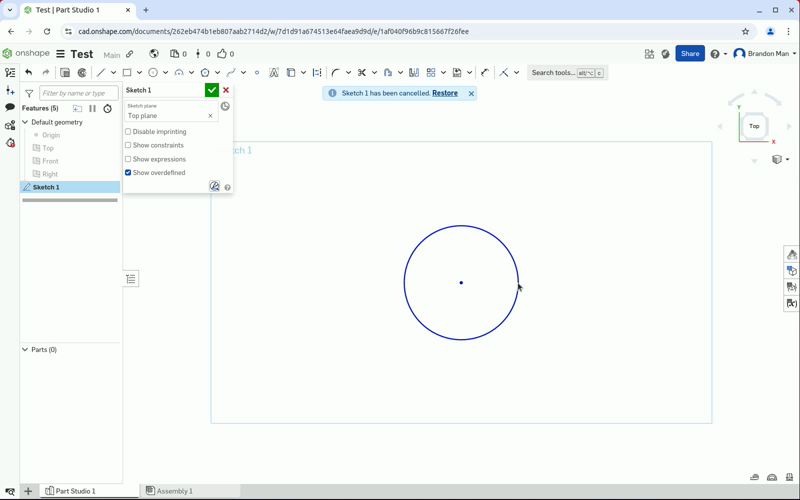
key_down(shift)
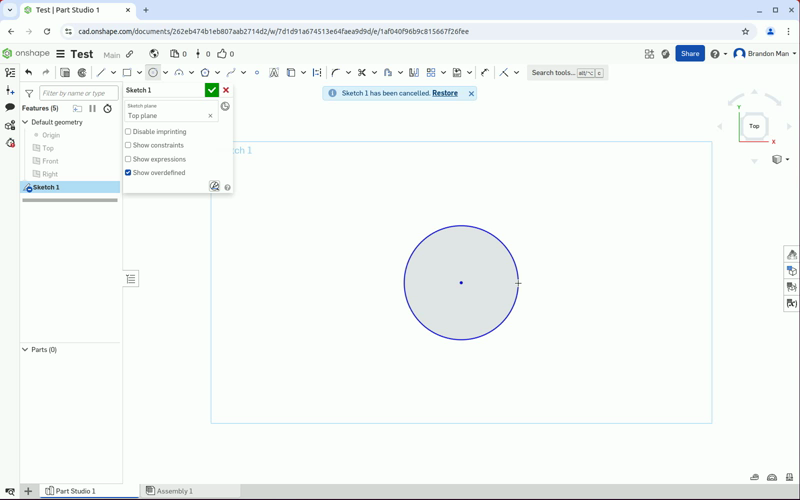
mouse_move(461, 282)
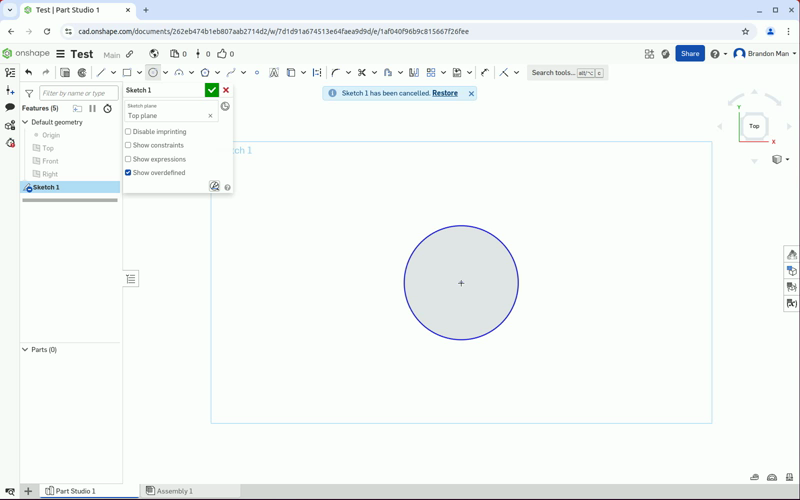
click(461, 282)
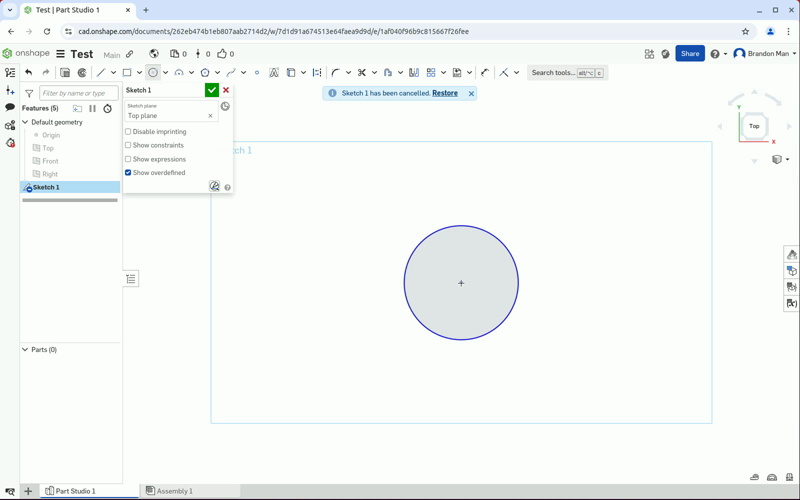
key_up(shift)
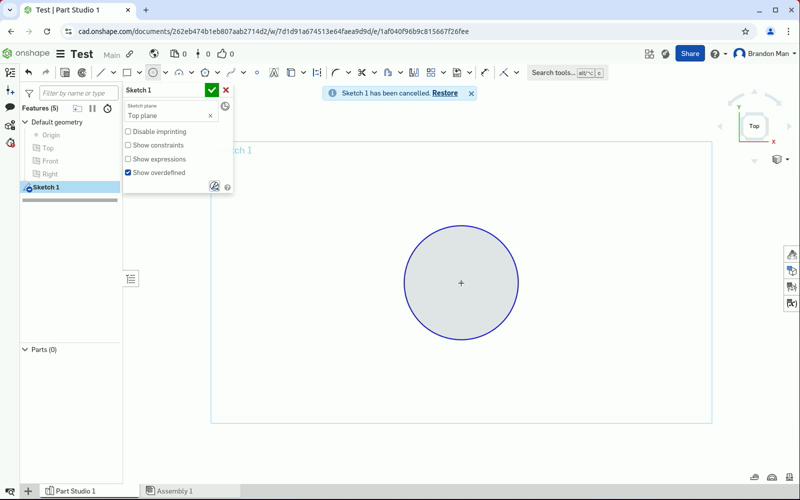
mouse_move(499, 282)
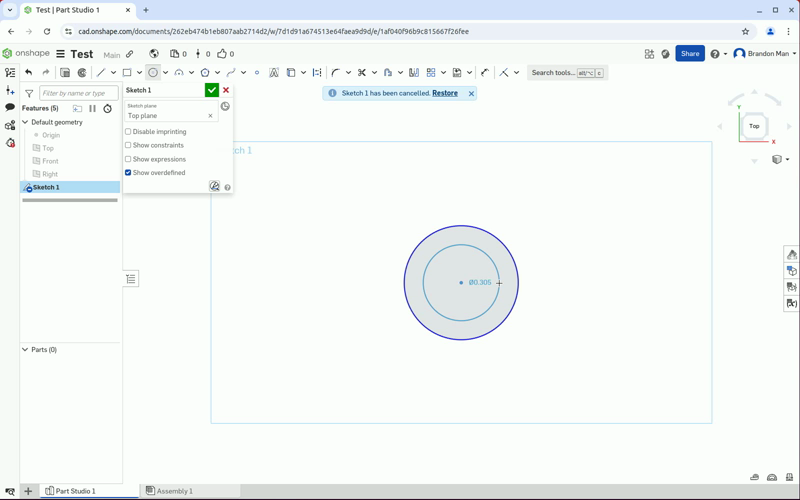
click(499, 282)
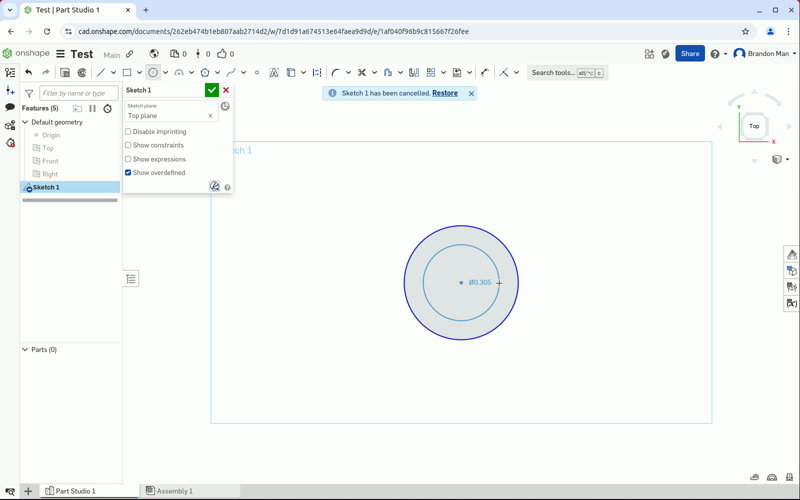
key(esc)
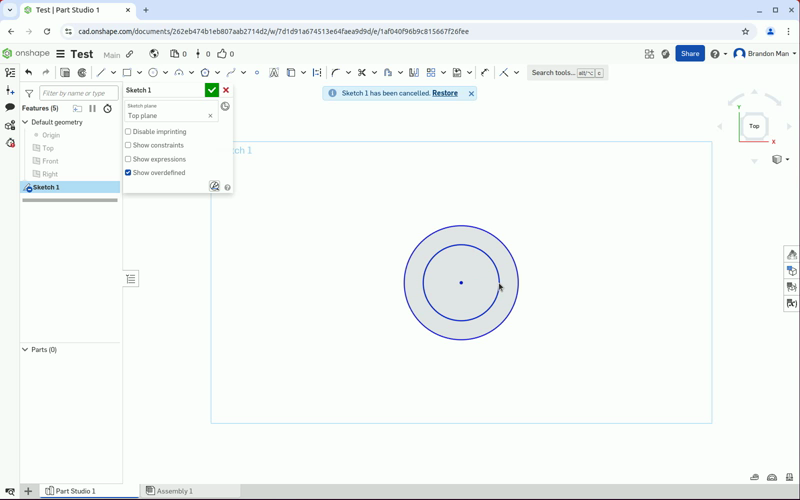
mouse_move(427, 320)
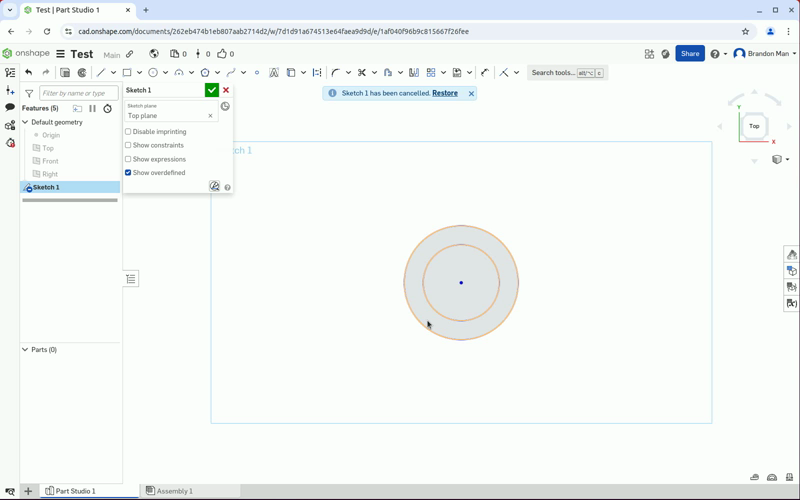
click(427, 320)
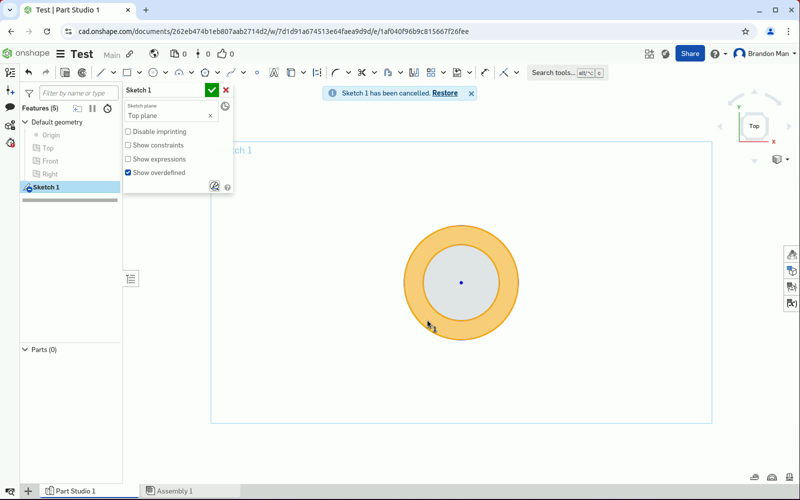
mouse_move(73, 352)
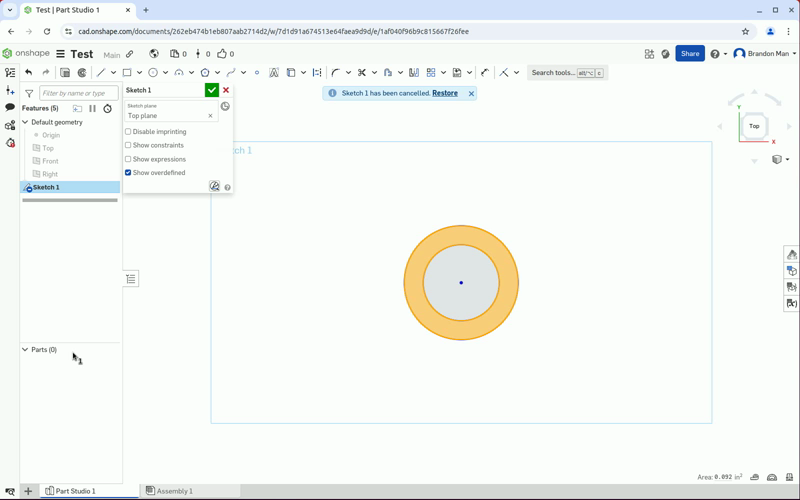
key(shift+y)
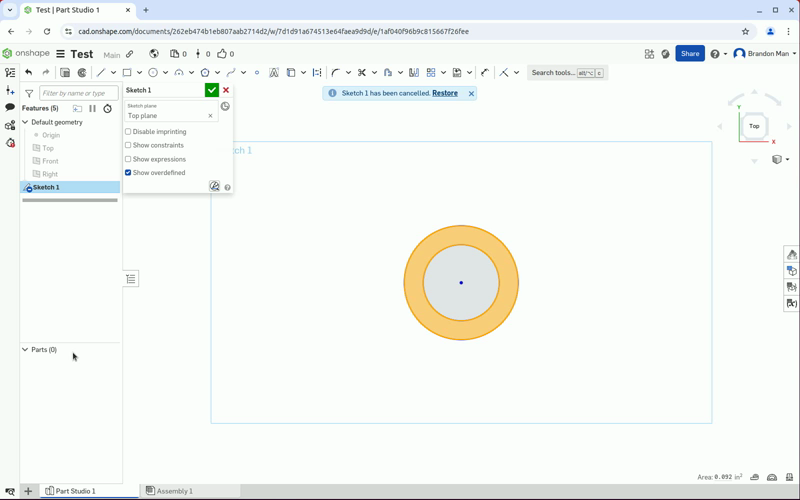
key(shift+e)
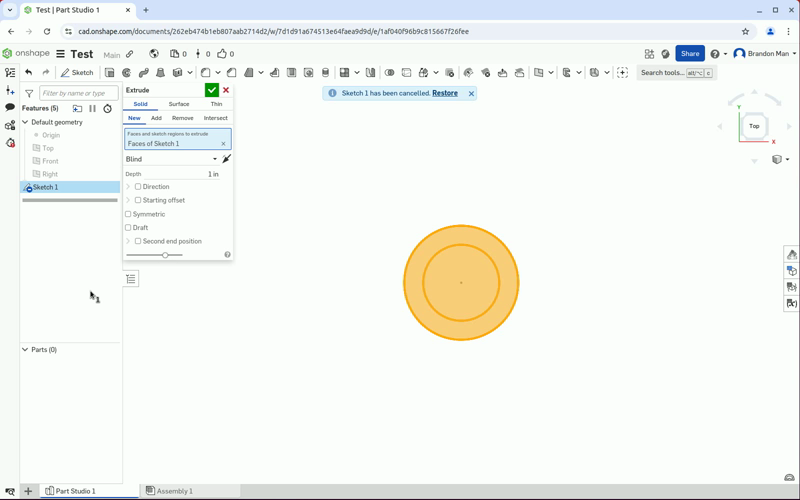
mouse_move(143, 106)
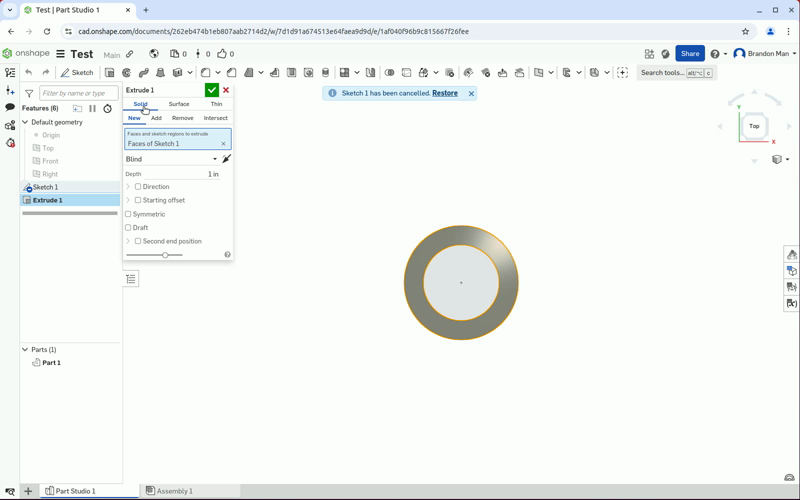
click(143, 106)
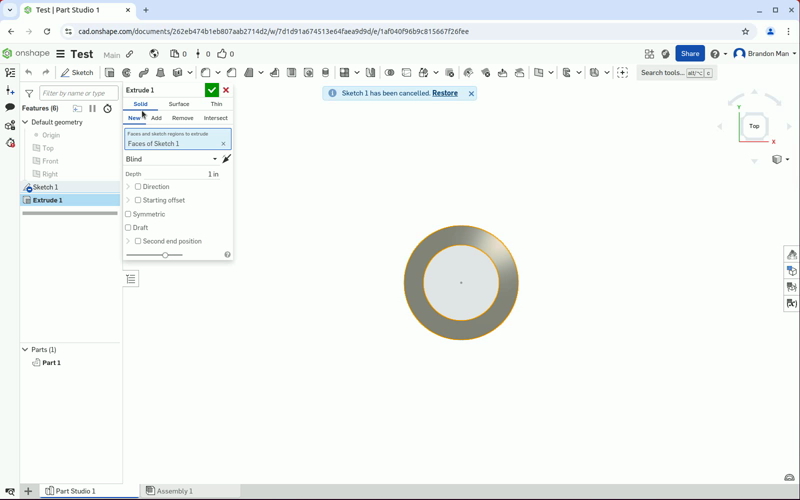
mouse_move(137, 120)
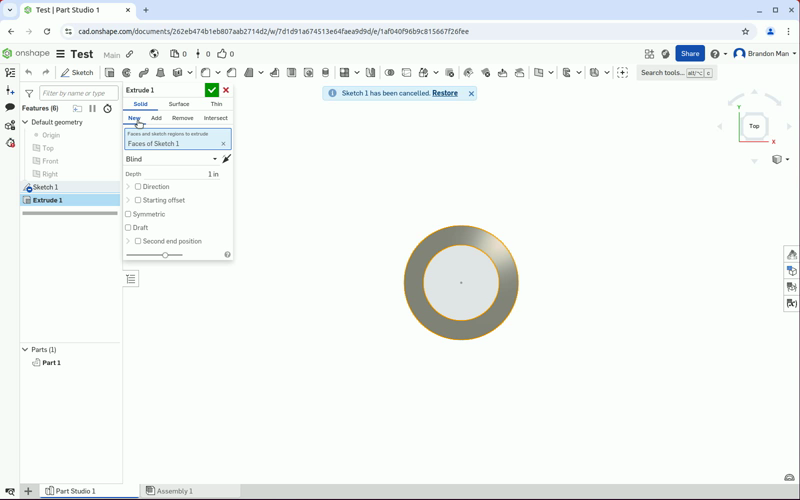
click(137, 120)
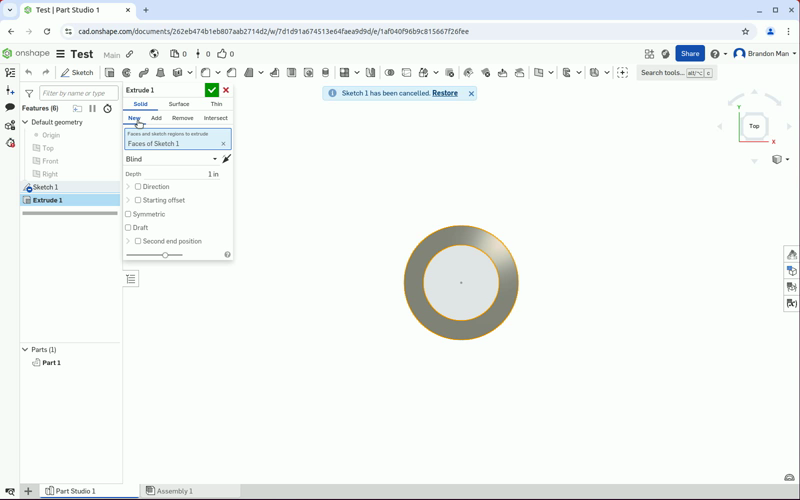
key(tab, 4)
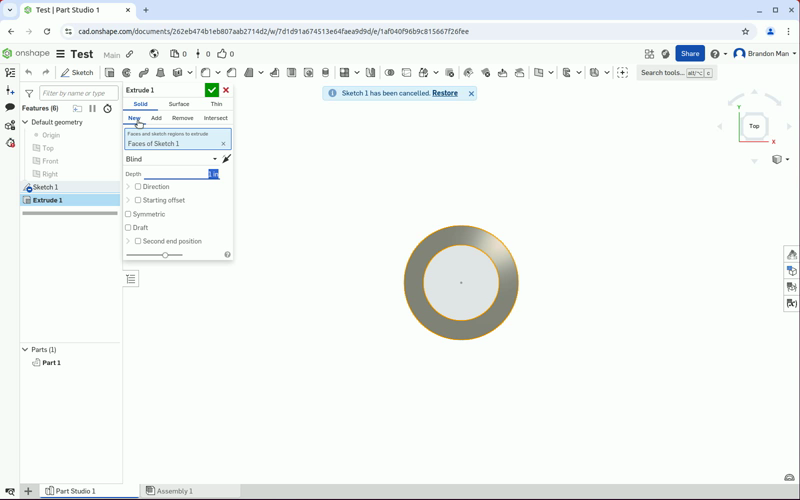
text(0.028)
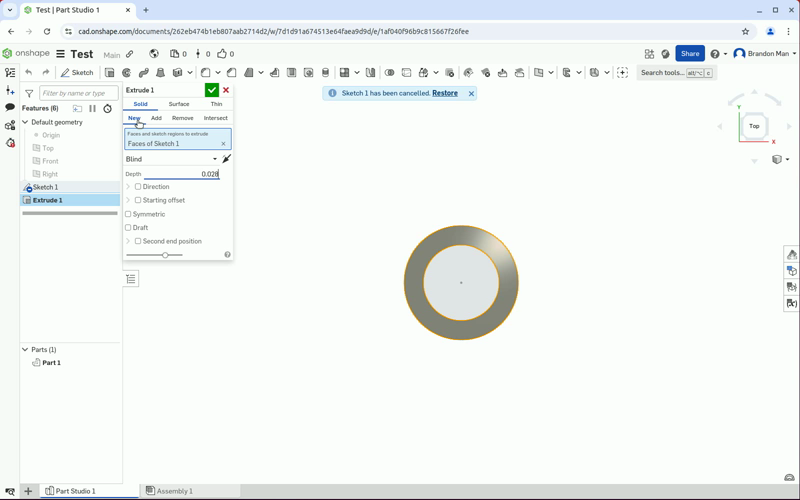
key(enter)
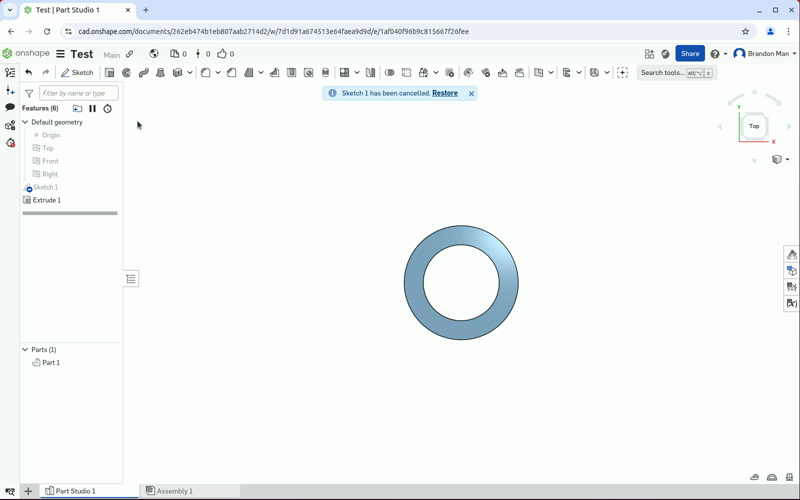
key(shift+h)
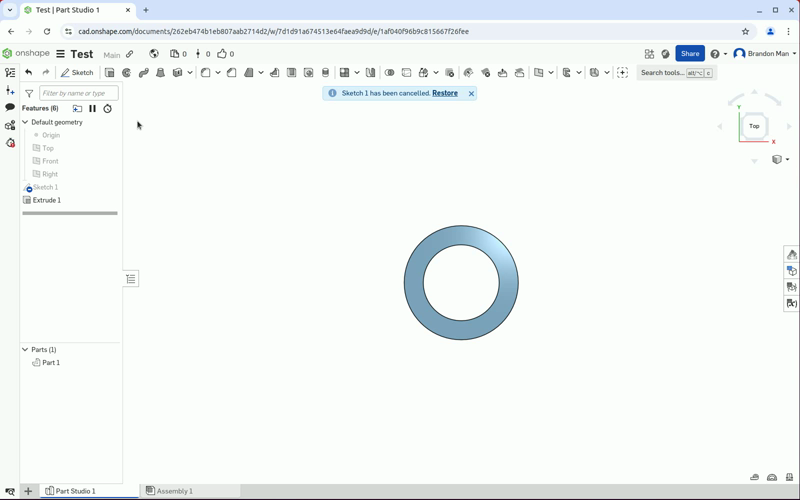
key(shift+h)
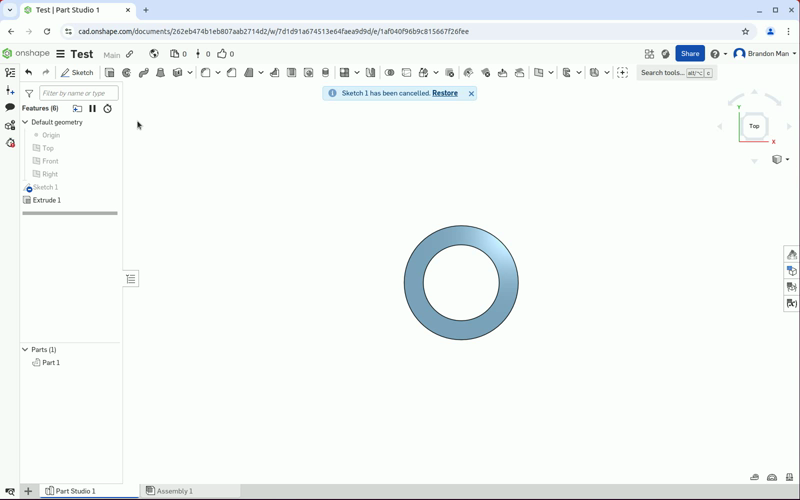
mouse_move(73, 189)
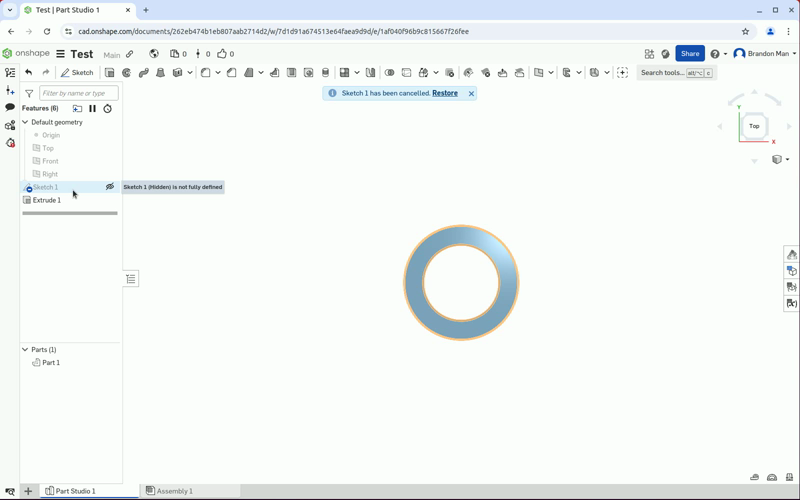
click(73, 189)
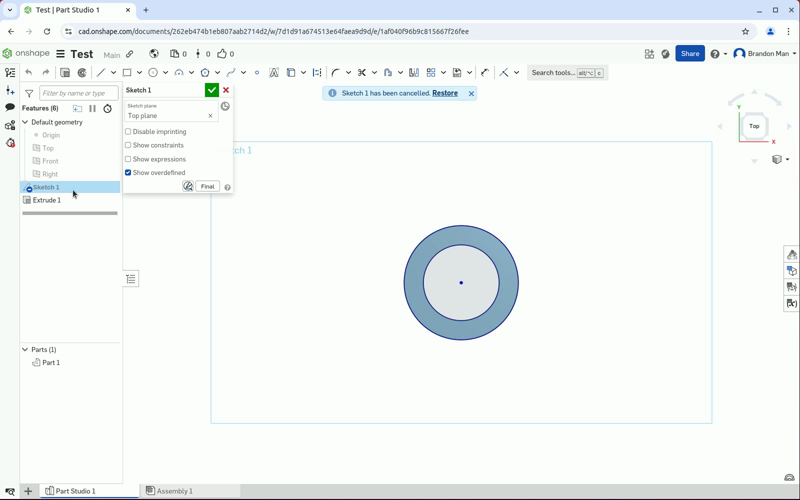
mouse_move(229, 92)
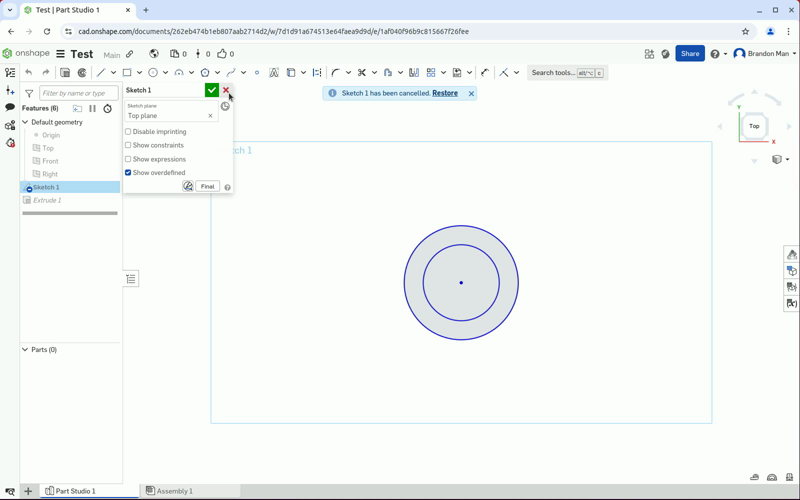
click(229, 92)
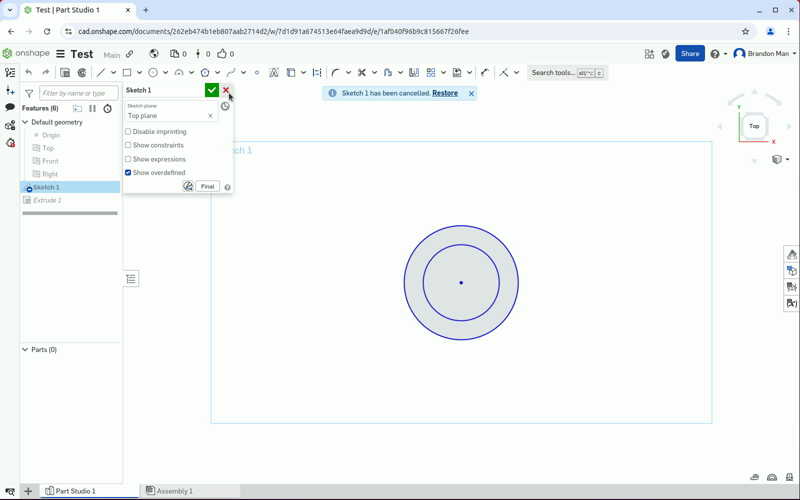
key(shift+s)
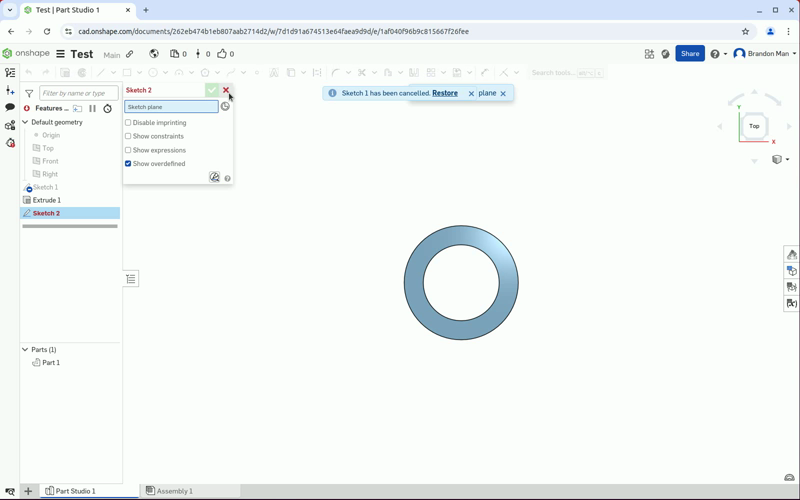
mouse_move(73, 150)
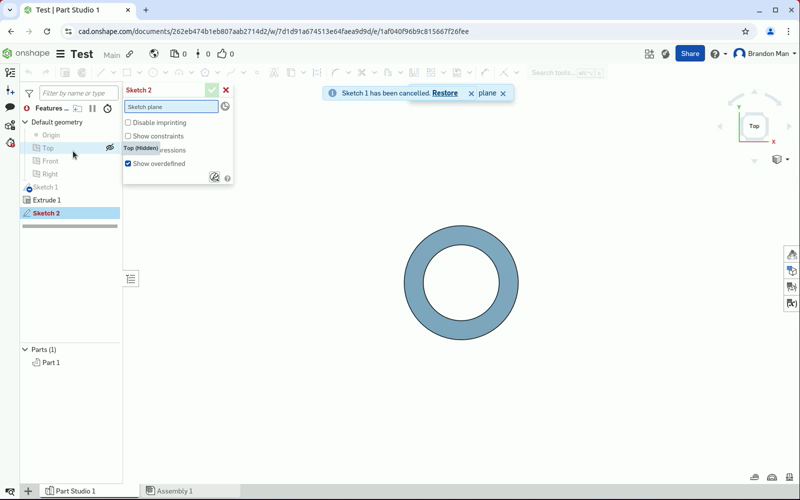
click(73, 150)
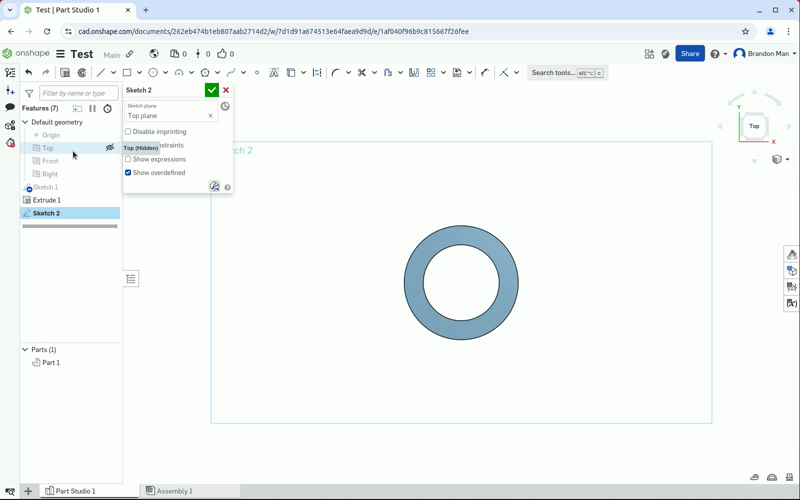
mouse_move(73, 352)
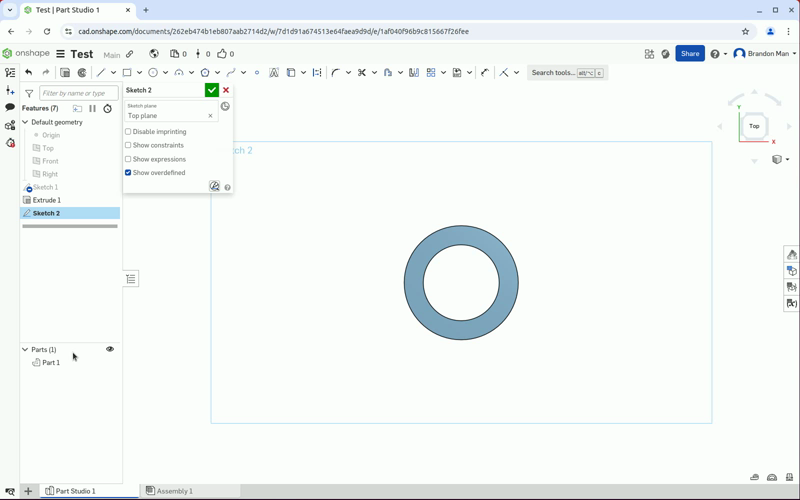
key(y)
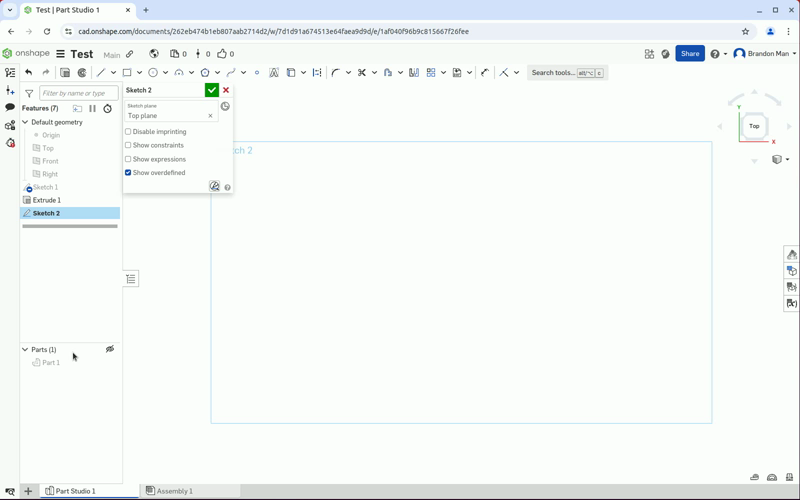
key(c)
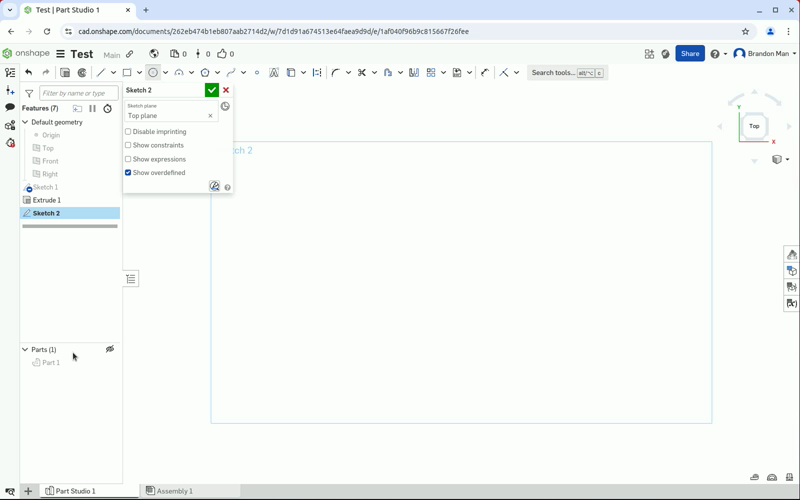
key_down(shift)
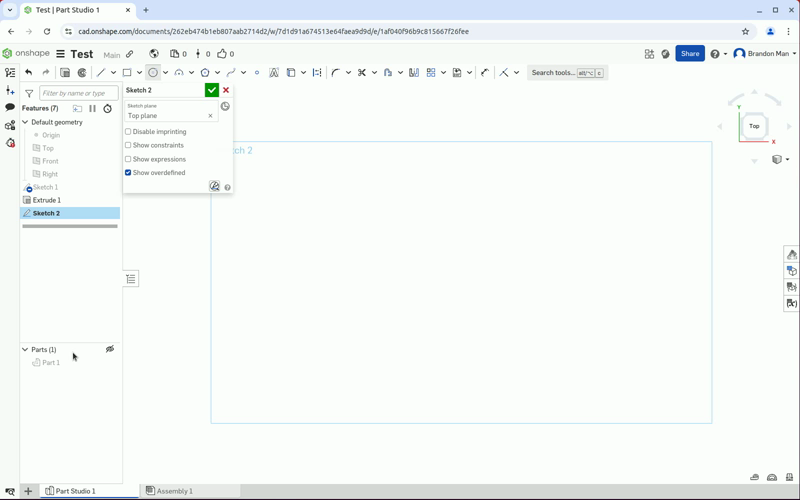
mouse_move(461, 282)
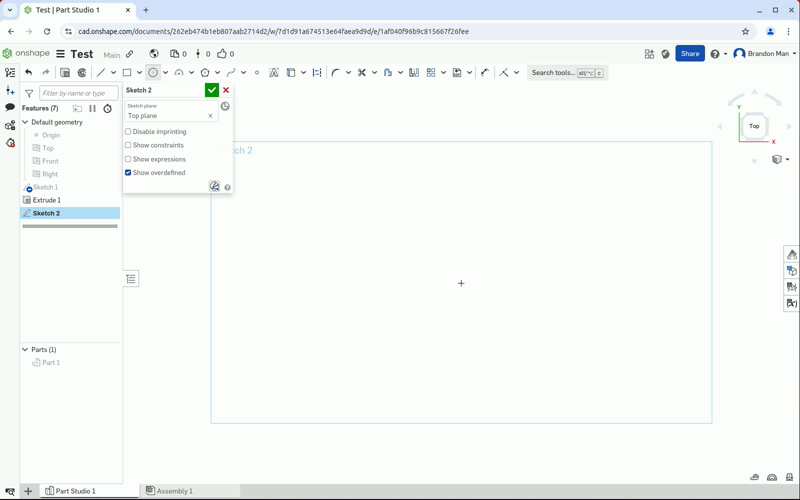
click(461, 282)
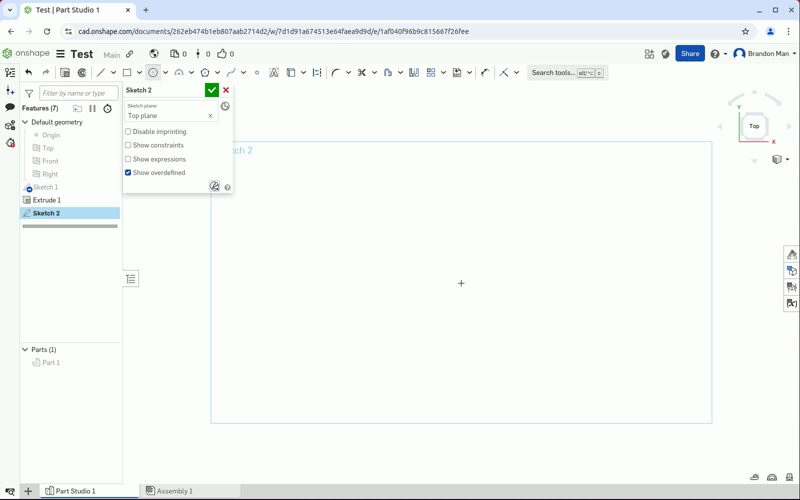
key_up(shift)
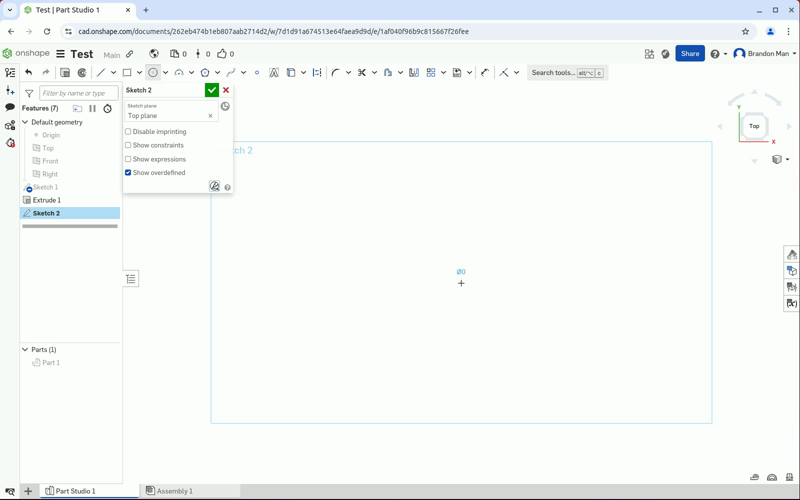
mouse_move(499, 282)
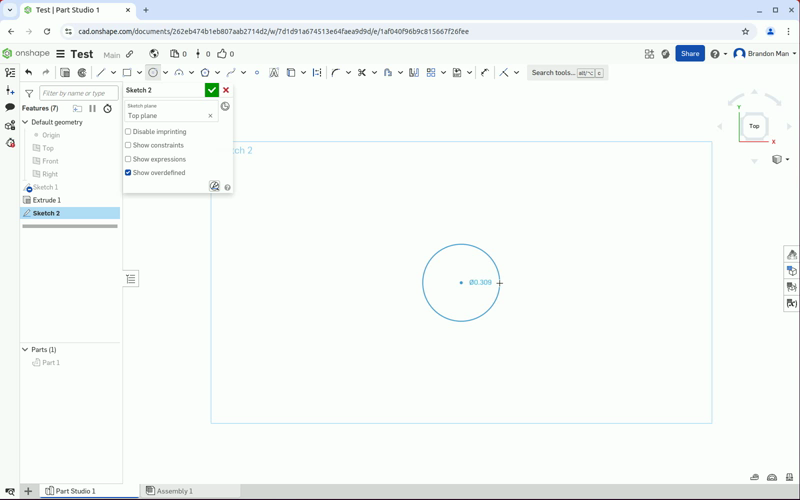
click(499, 282)
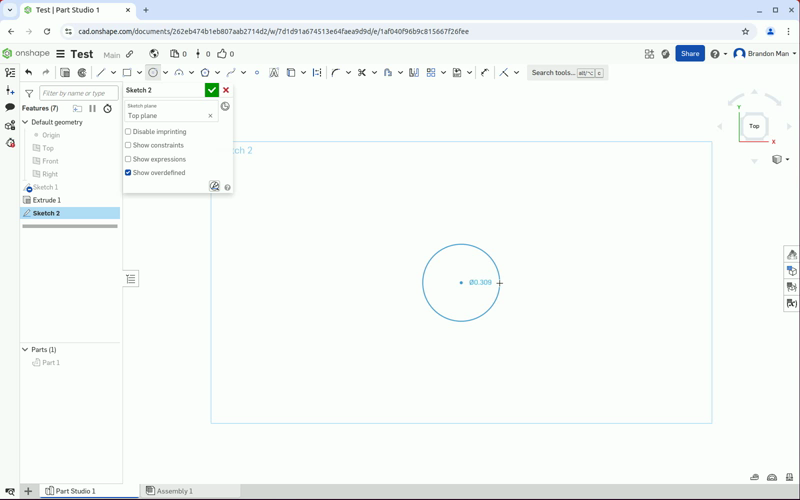
key(esc)
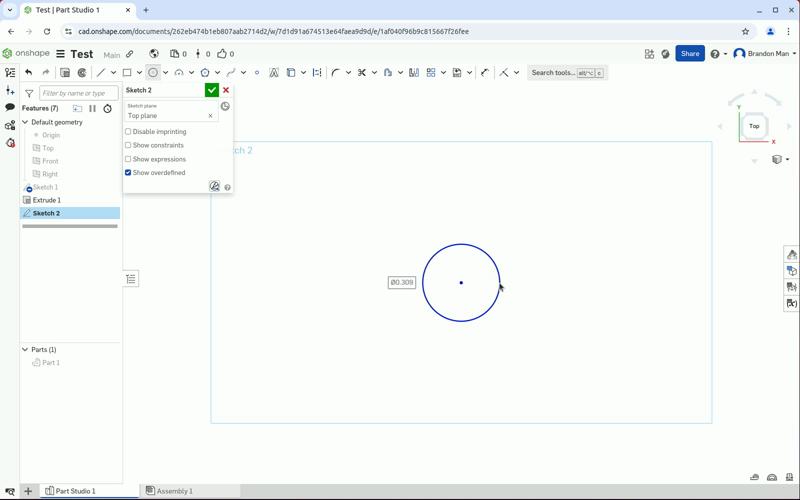
key(c)
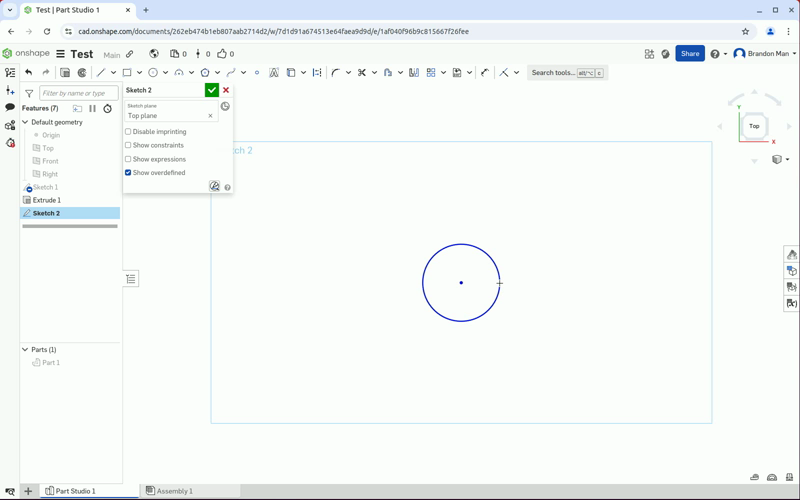
key_down(shift)
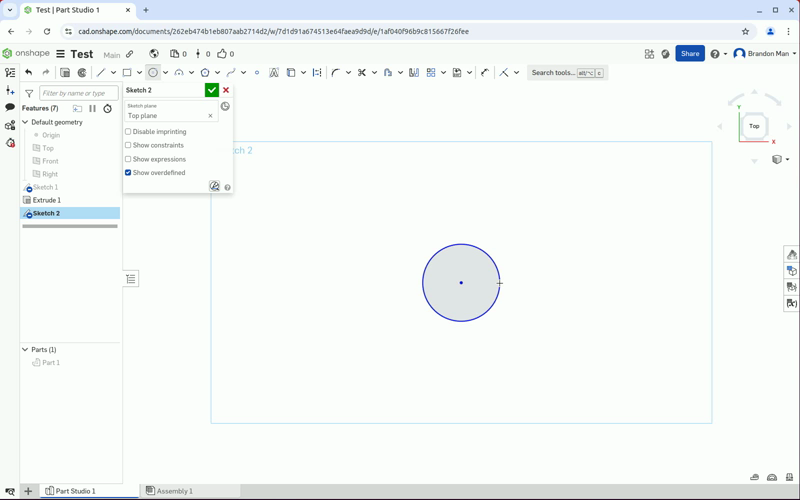
mouse_move(461, 282)
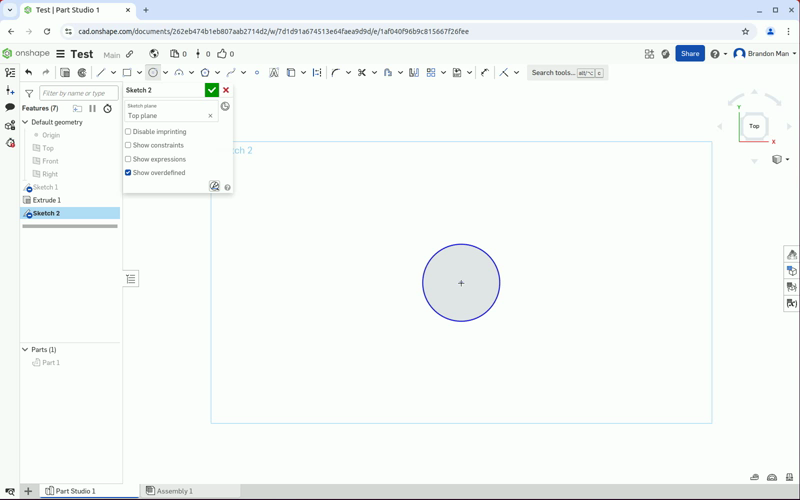
click(461, 282)
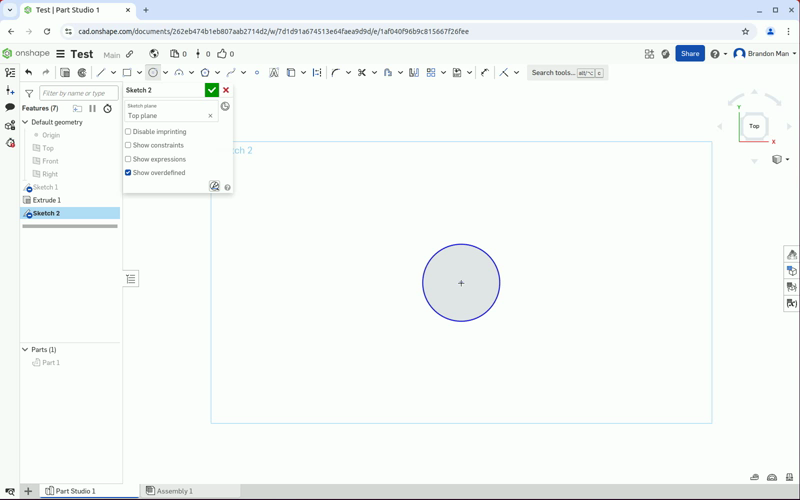
key_up(shift)
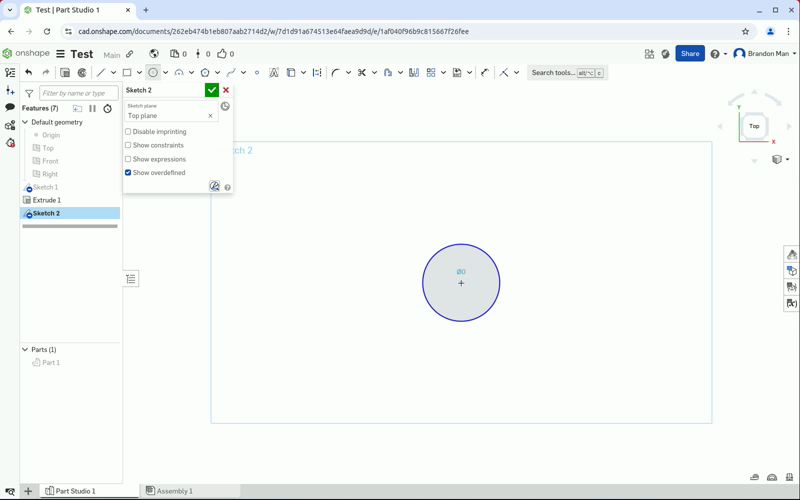
mouse_move(489, 282)
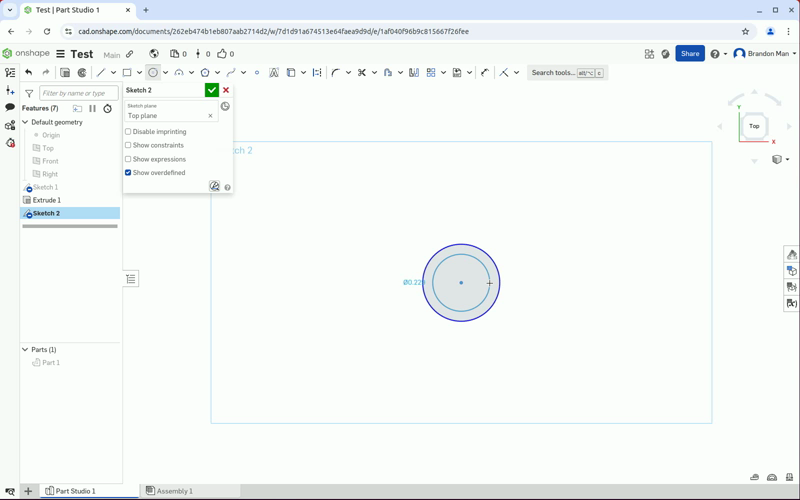
click(489, 282)
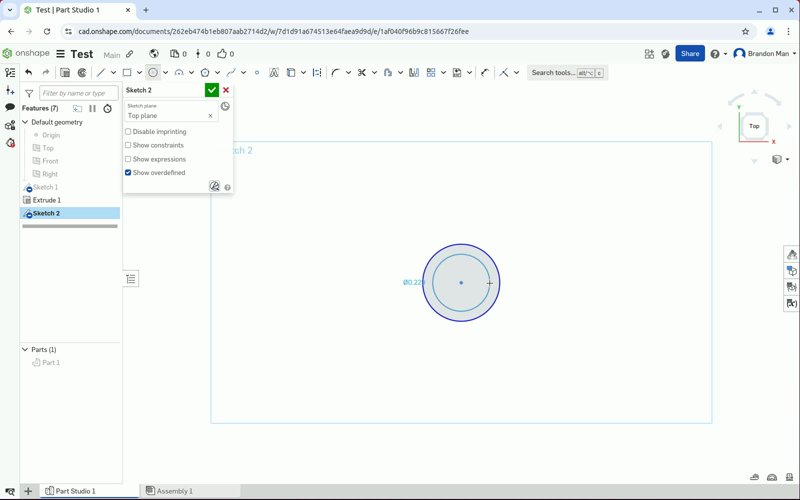
key(esc)
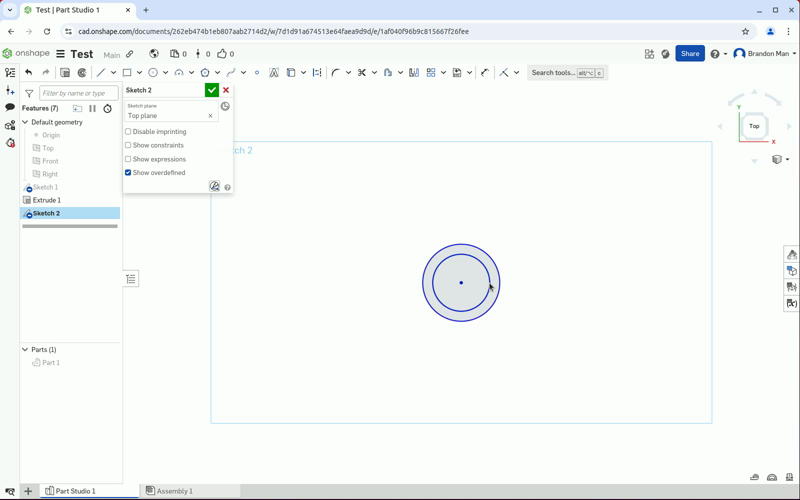
mouse_move(494, 285)
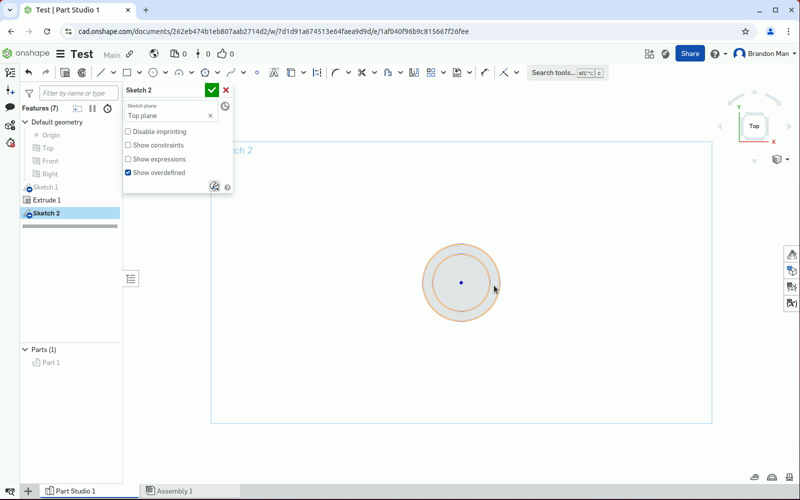
click(494, 285)
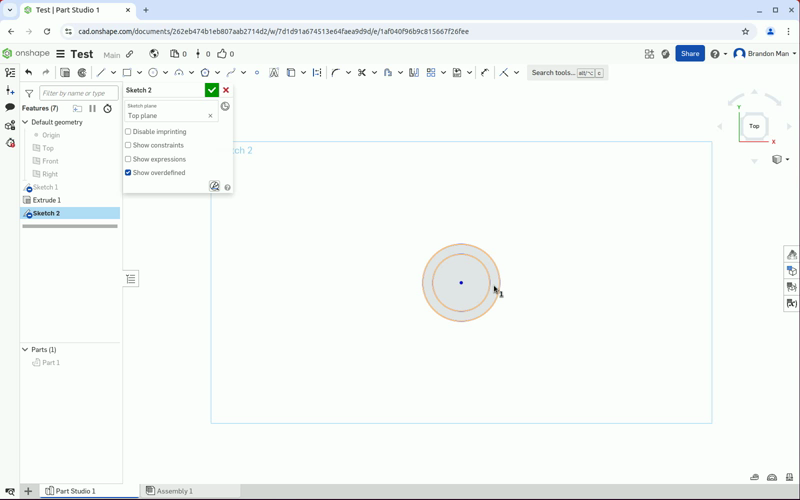
mouse_move(73, 352)
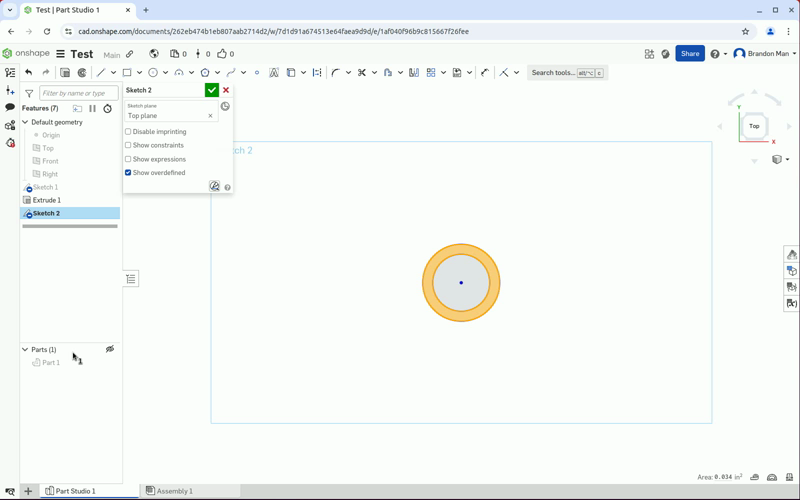
key(shift+y)
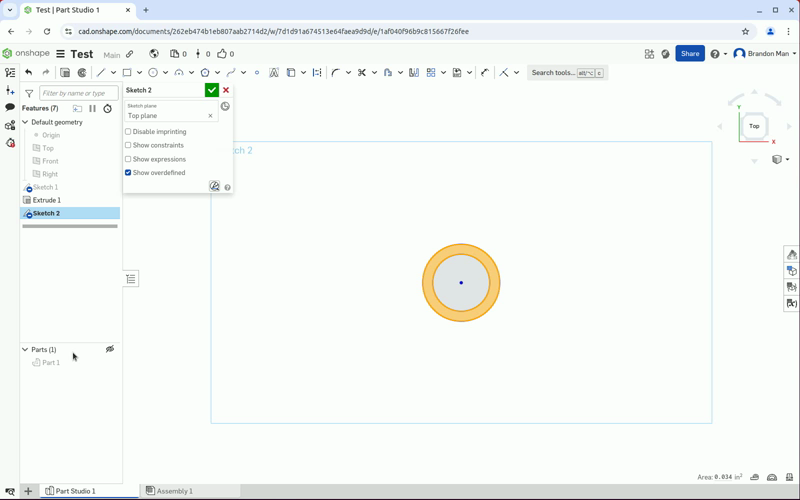
key(shift+e)
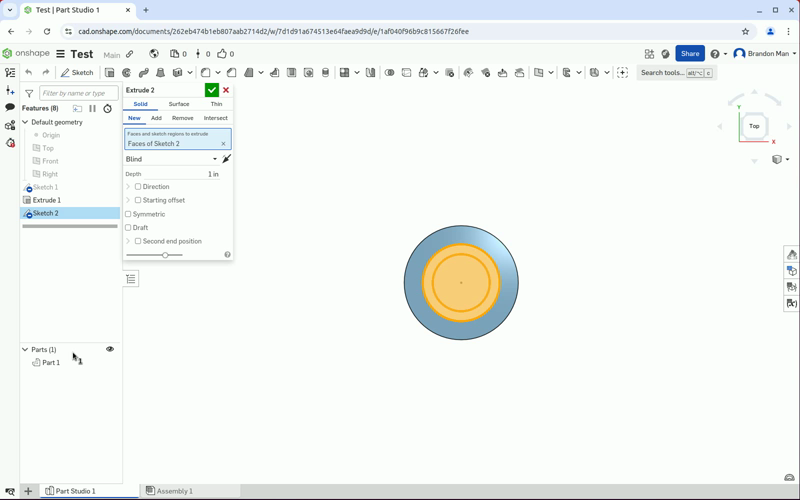
mouse_move(143, 106)
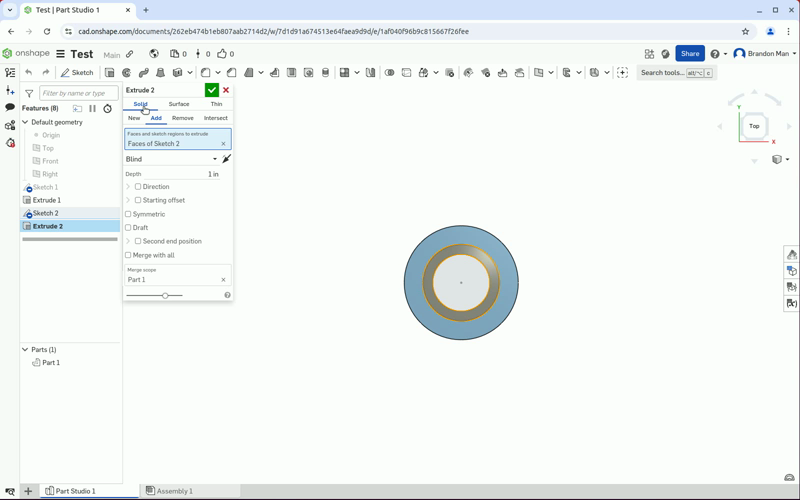
click(143, 106)
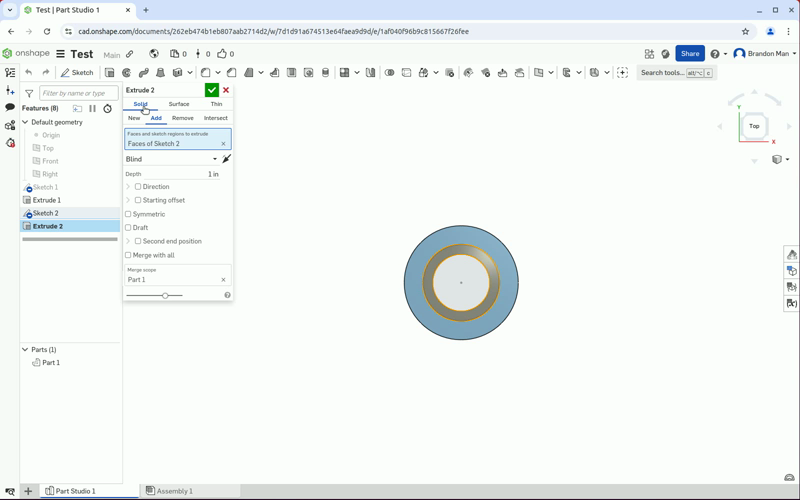
mouse_move(137, 120)
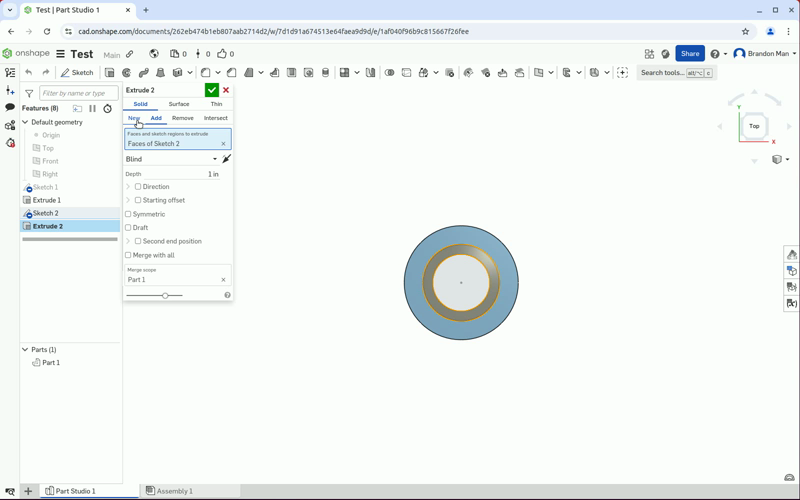
click(137, 120)
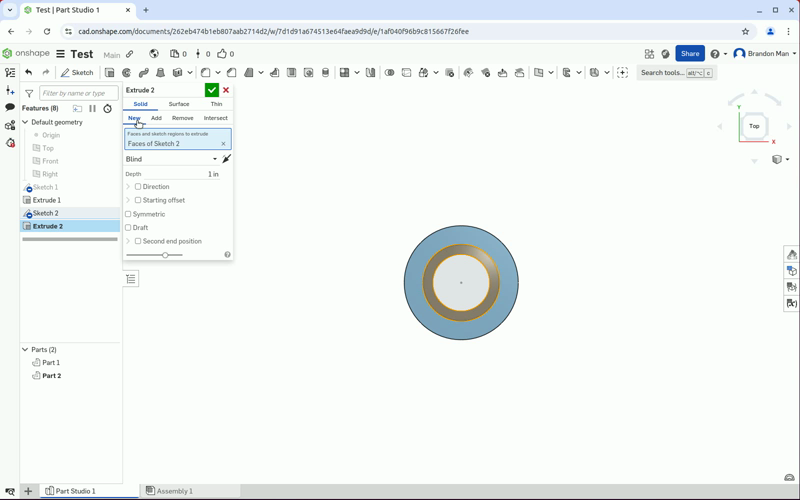
key(tab, 4)
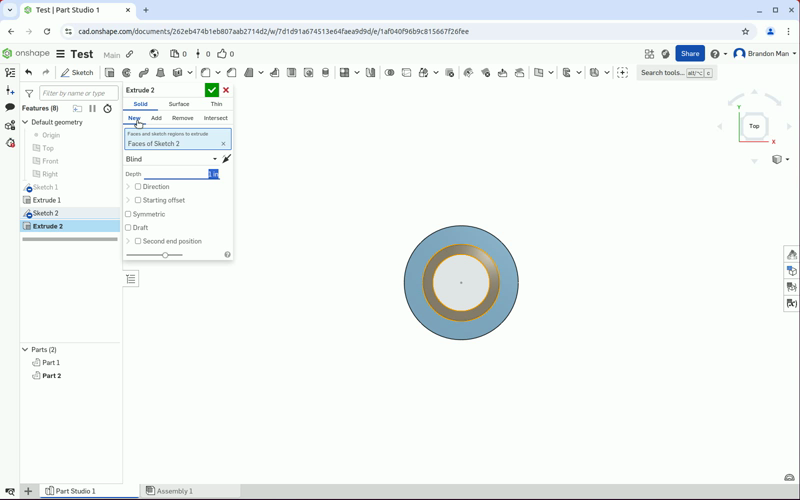
text(0.028)
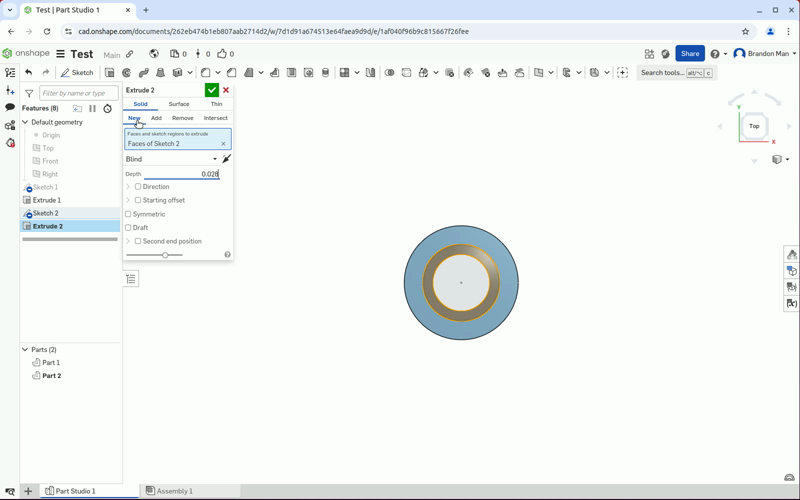
key(enter)
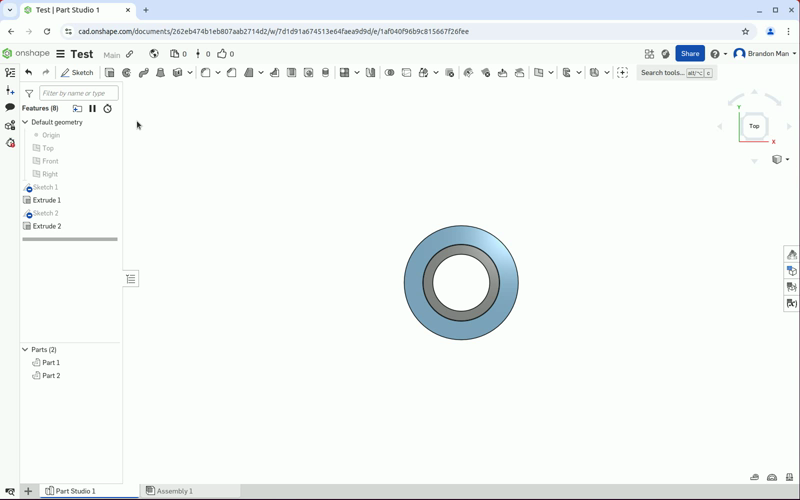
key(shift+h)
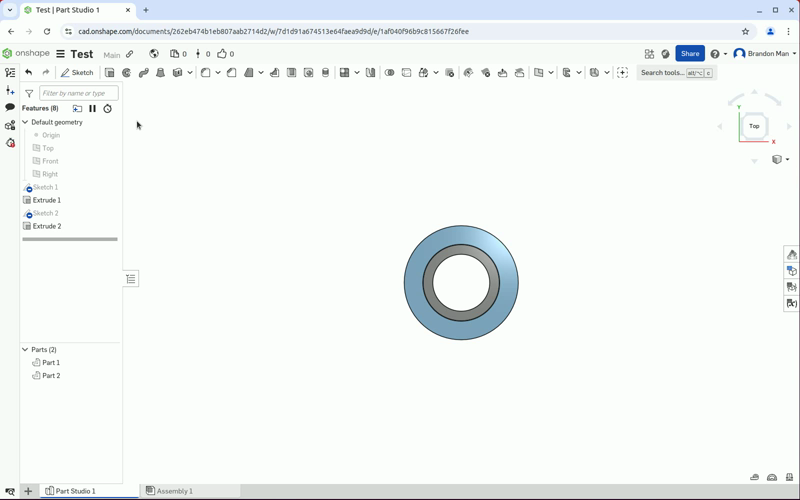
key(shift+h)
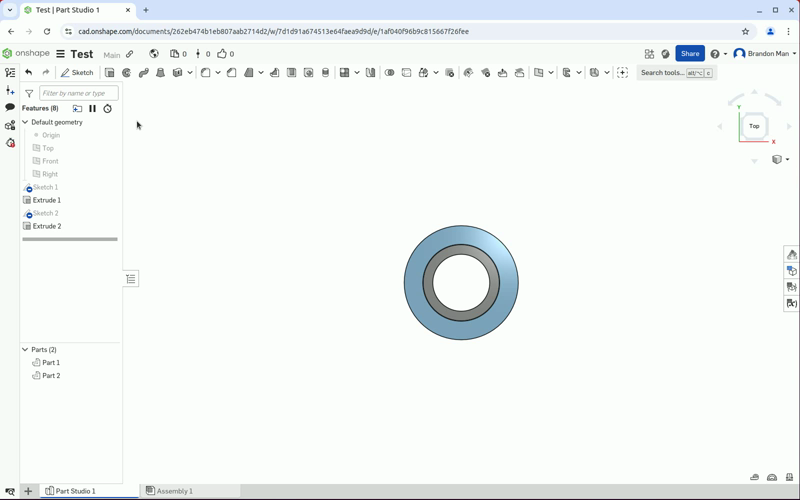
mouse_move(73, 189)
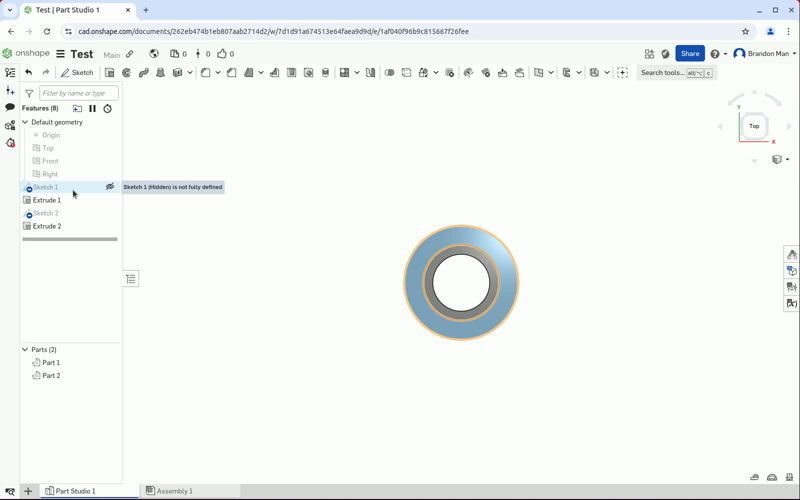
click(73, 189)
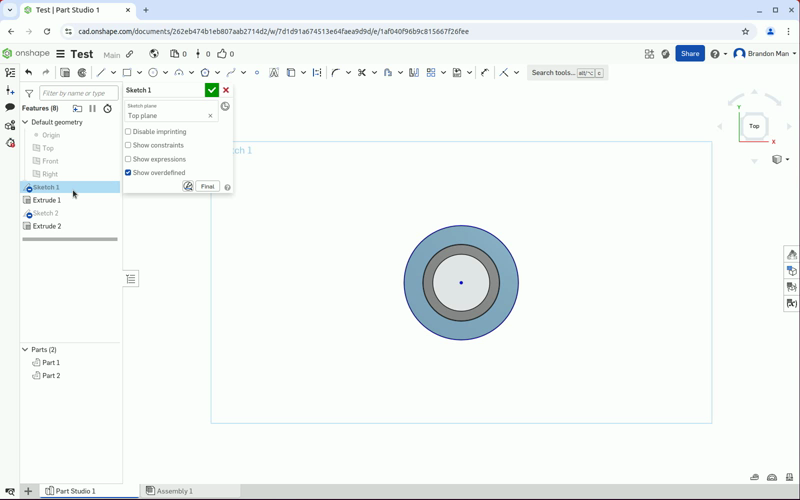
mouse_move(229, 92)
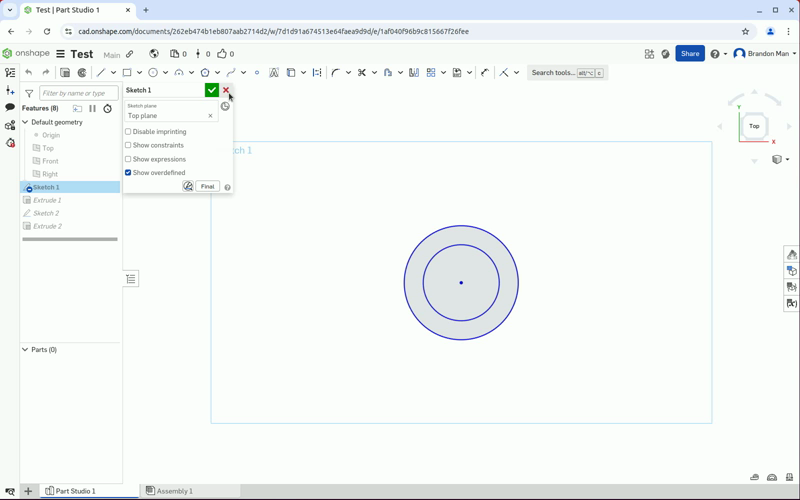
click(229, 92)
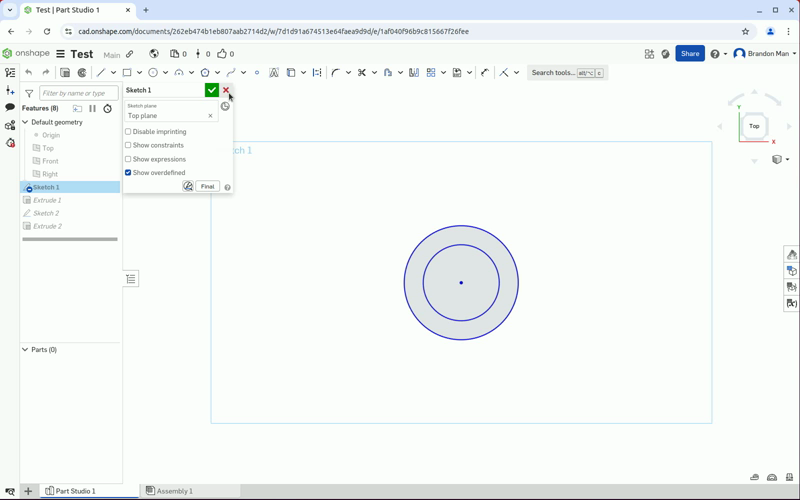
key(shift+s)
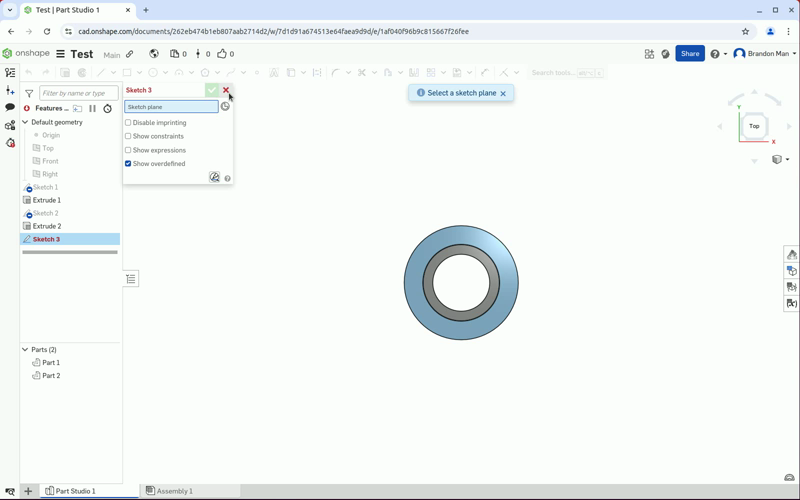
mouse_move(73, 150)
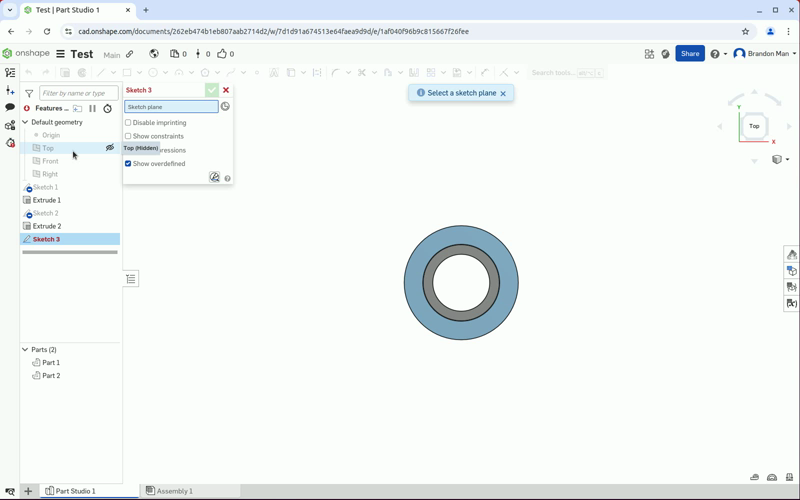
click(73, 150)
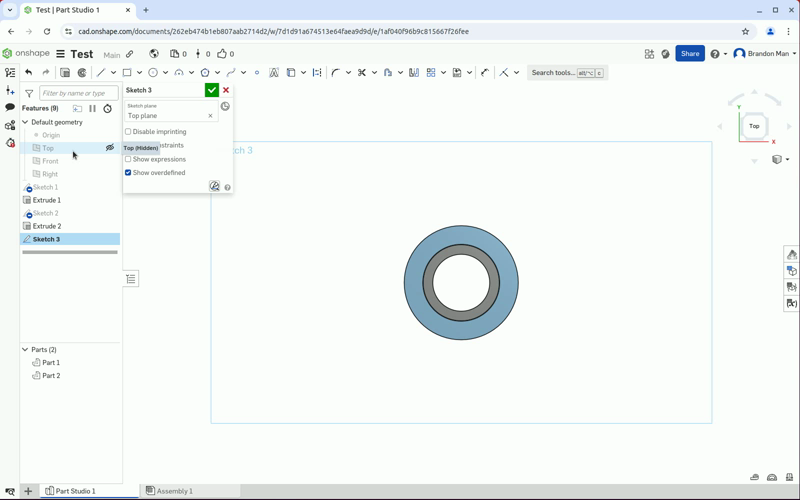
mouse_move(73, 352)
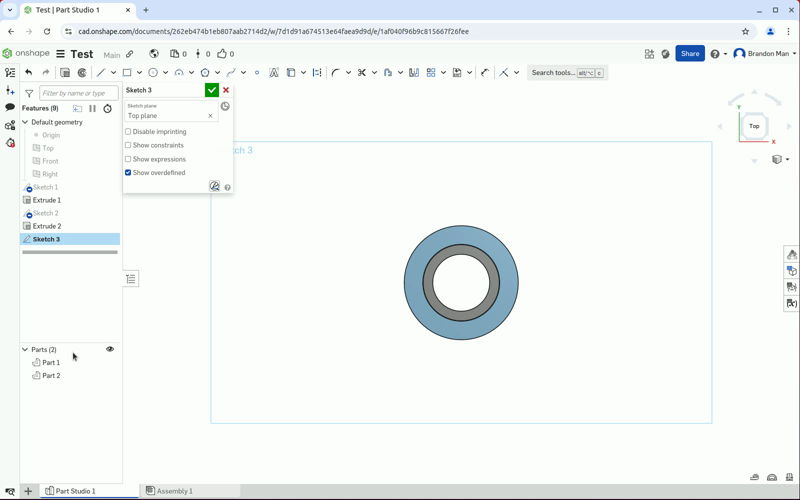
key(y)
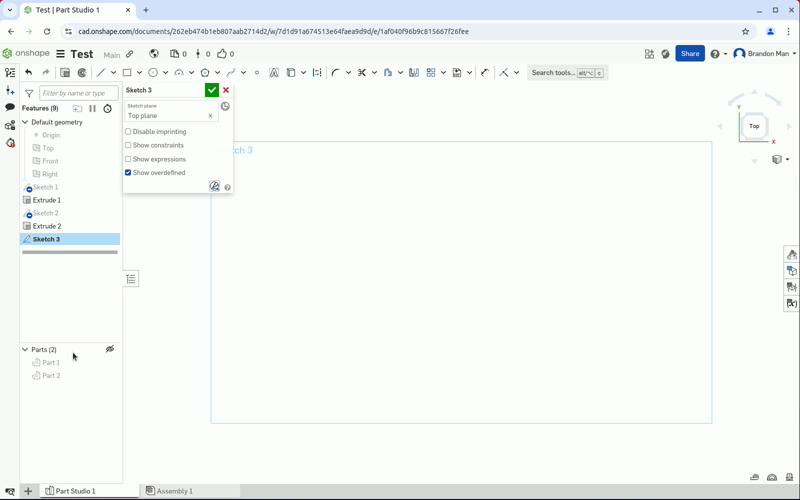
key(c)
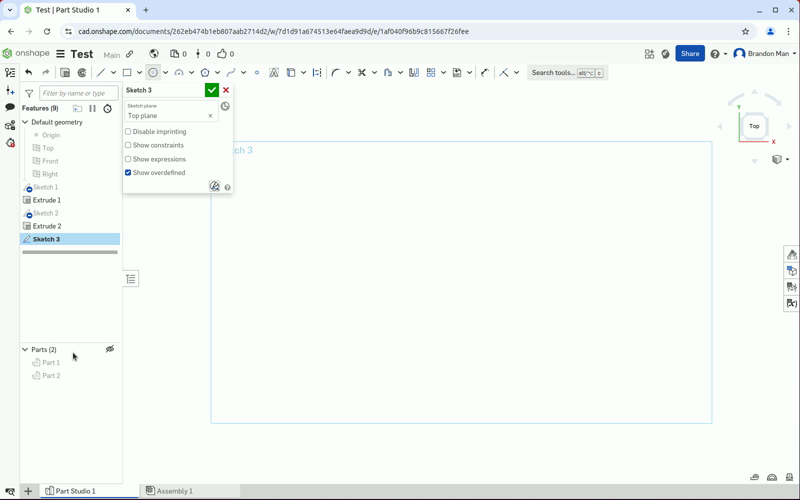
key_down(shift)
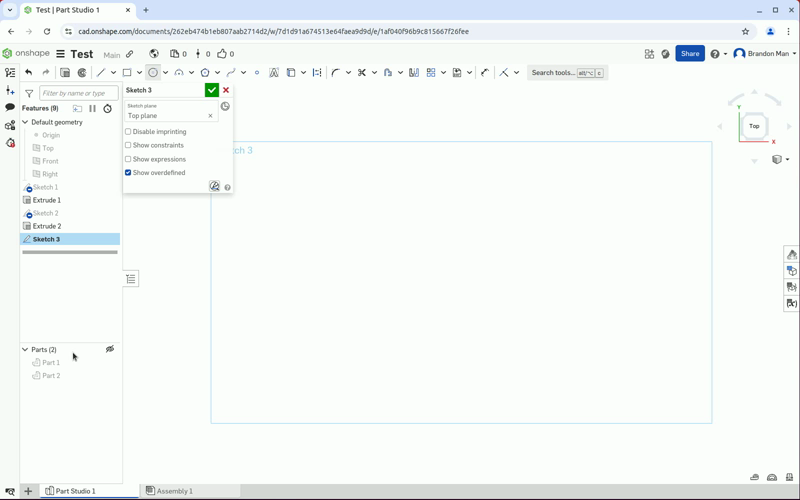
mouse_move(461, 282)
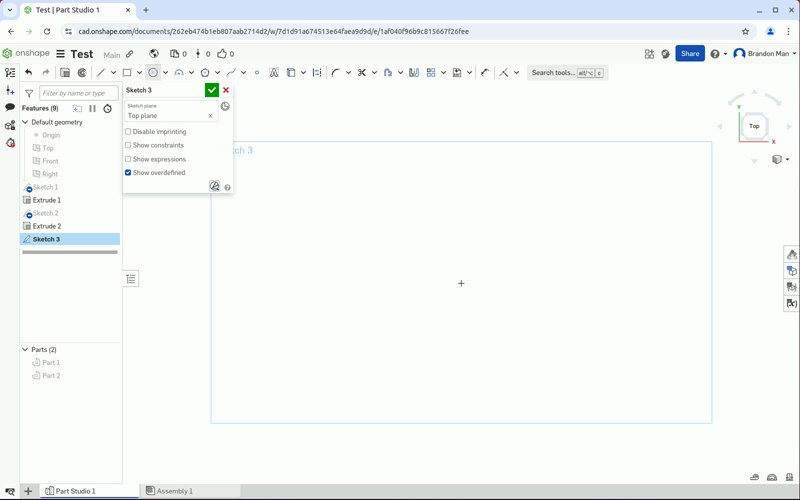
click(461, 282)
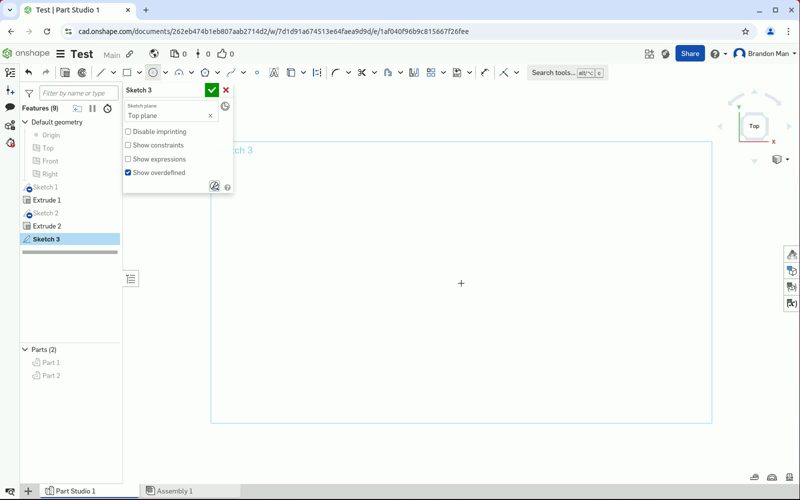
key_up(shift)
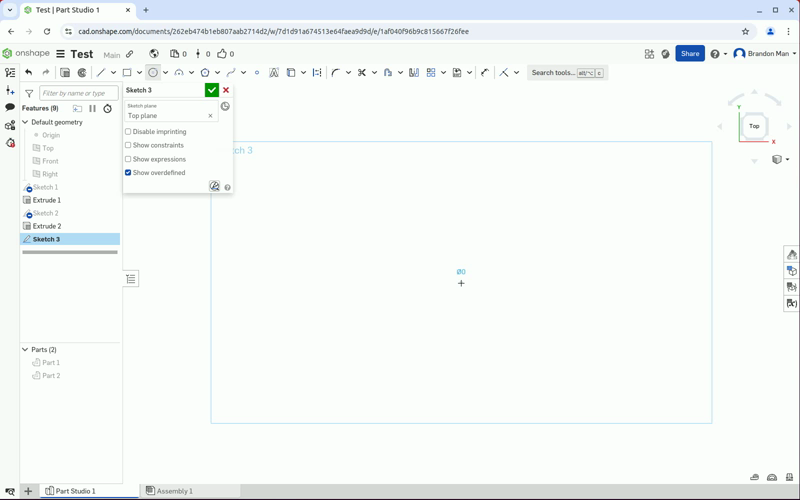
mouse_move(574, 282)
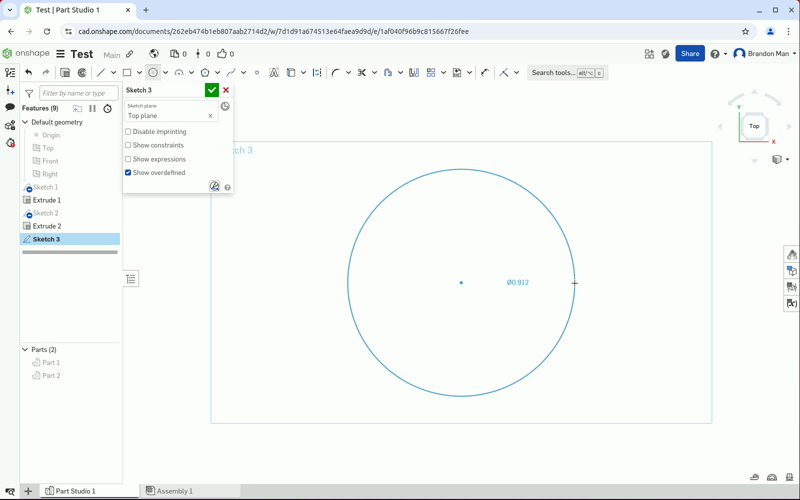
click(574, 282)
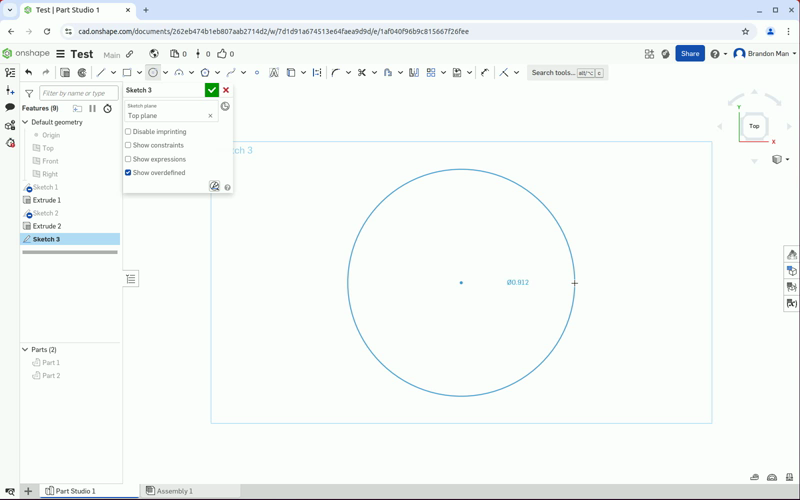
key(esc)
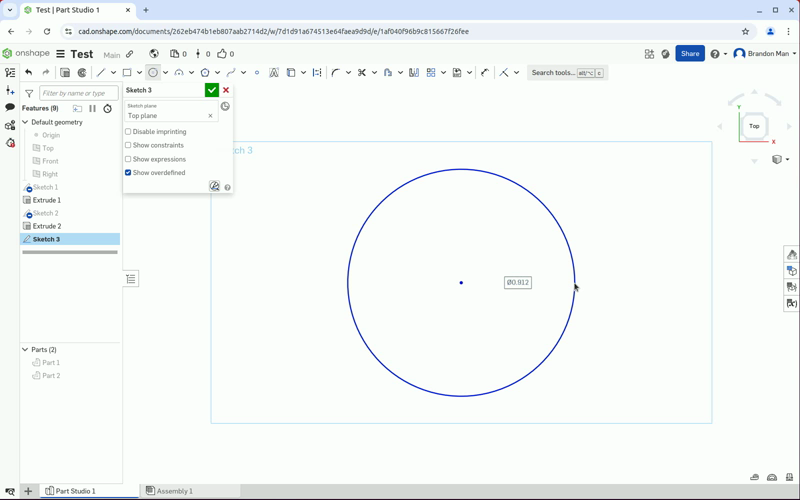
key(c)
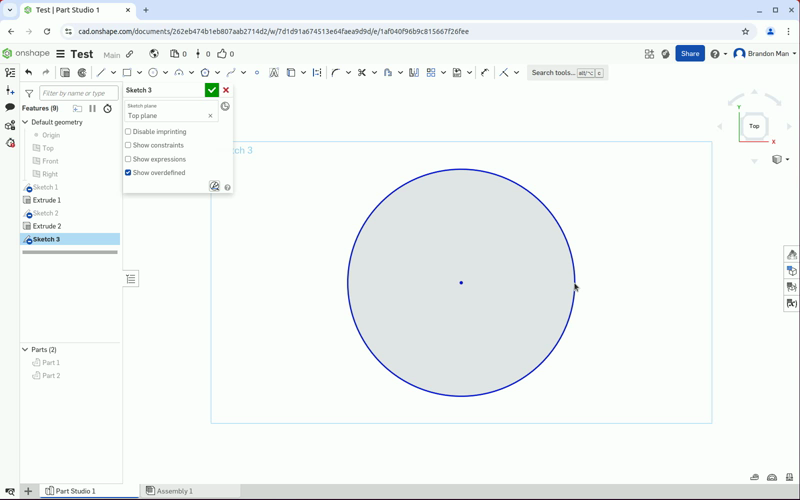
key_down(shift)
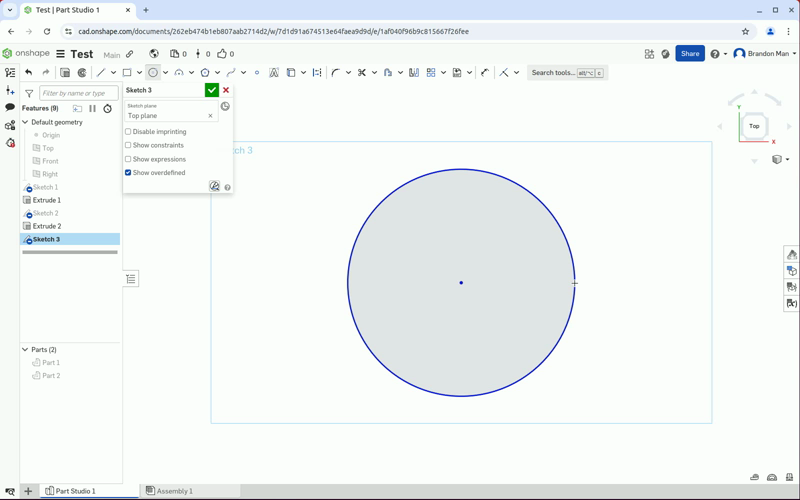
mouse_move(461, 282)
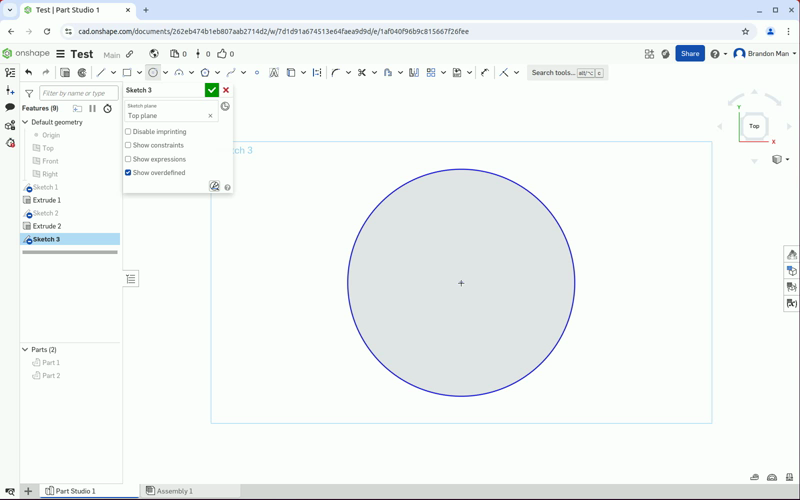
click(461, 282)
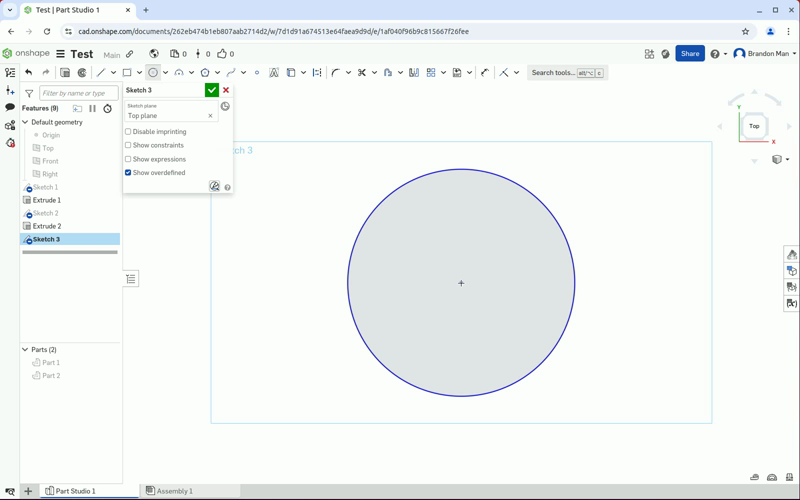
key_up(shift)
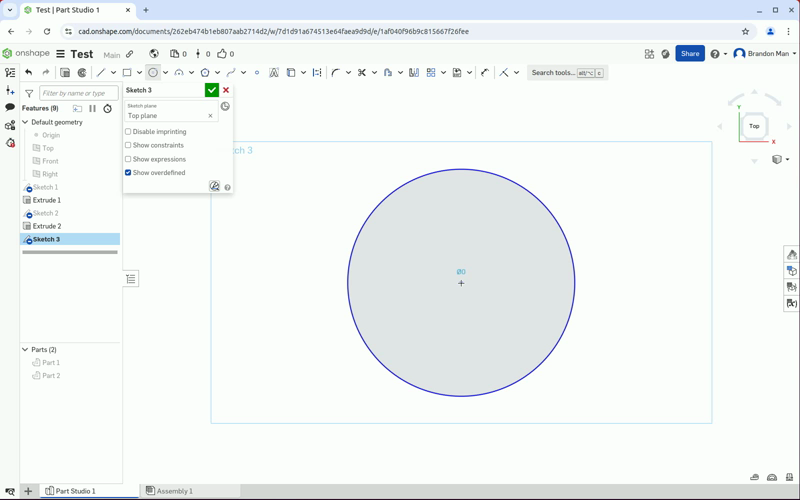
mouse_move(517, 282)
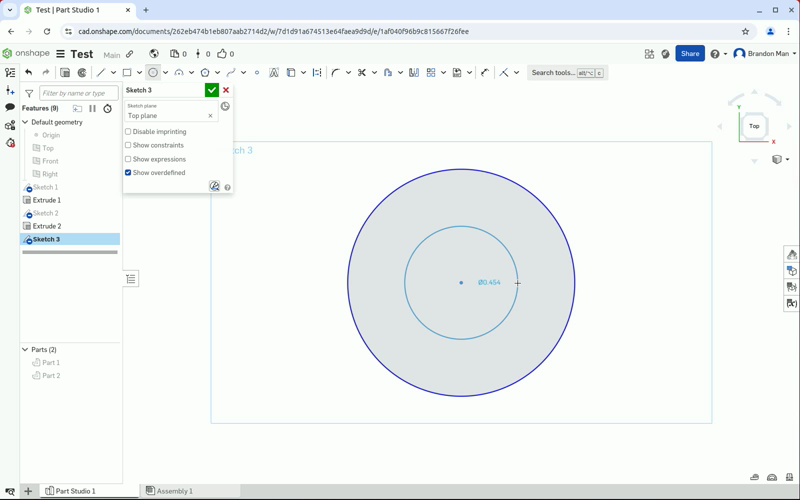
click(517, 282)
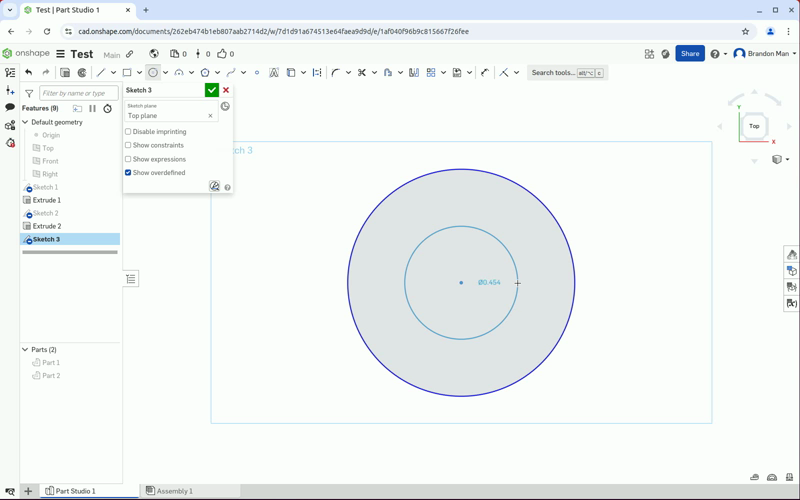
key(esc)
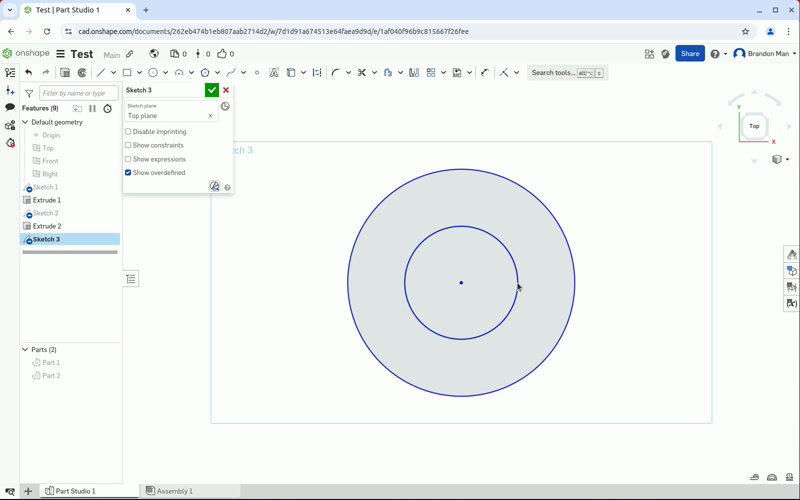
mouse_move(523, 334)
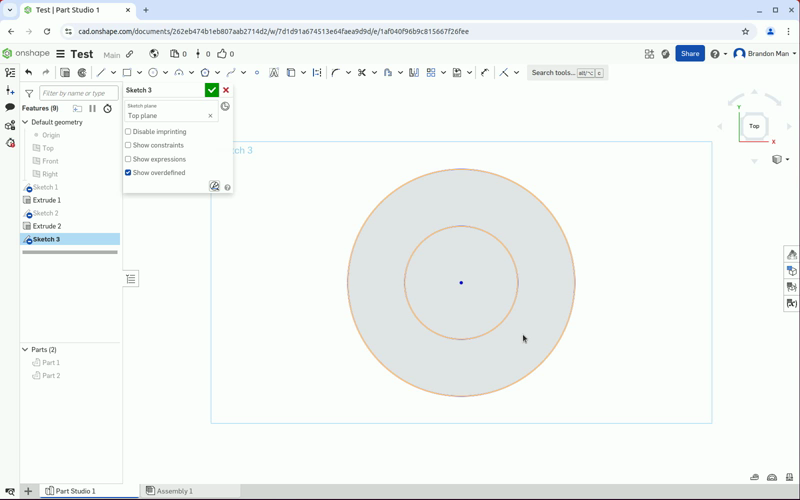
click(523, 334)
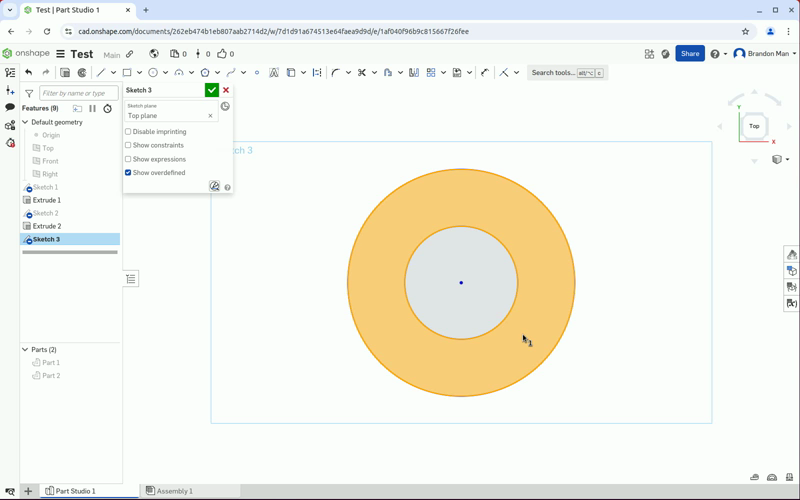
mouse_move(73, 352)
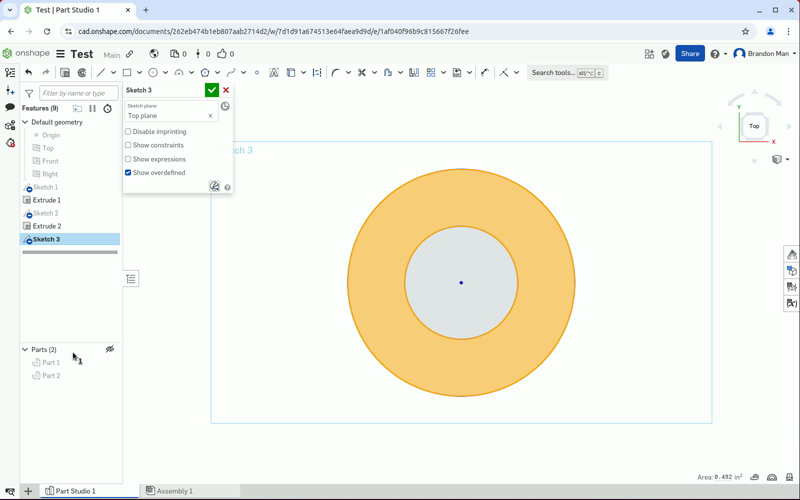
key(shift+y)
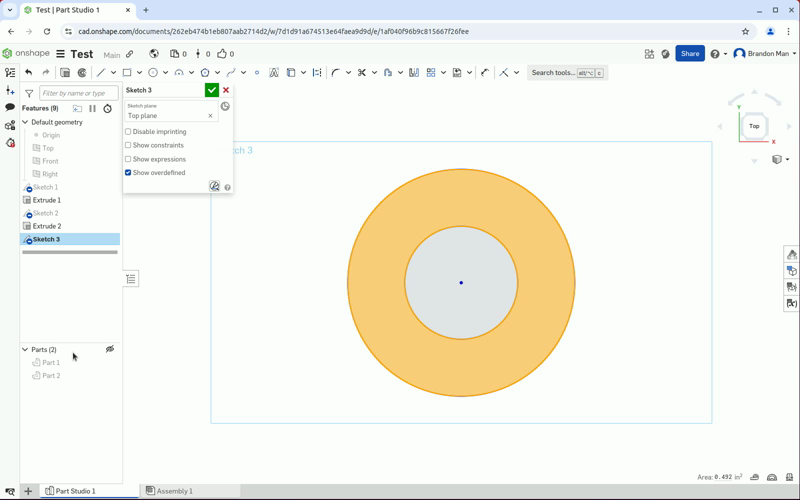
key(shift+e)
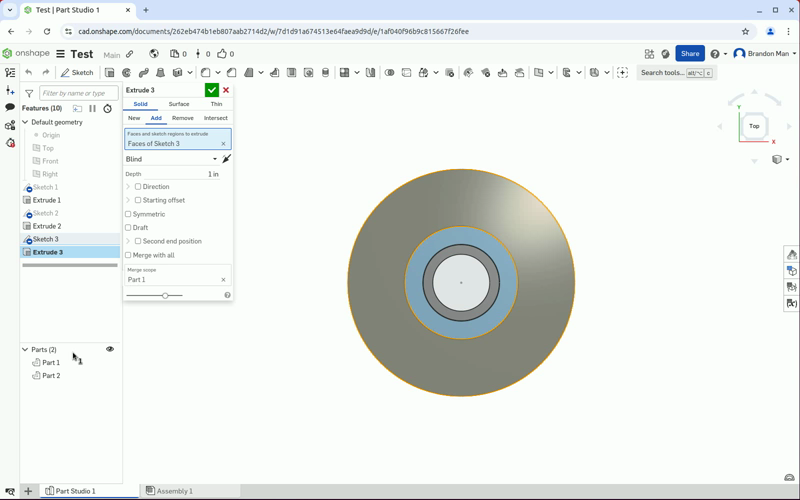
mouse_move(143, 106)
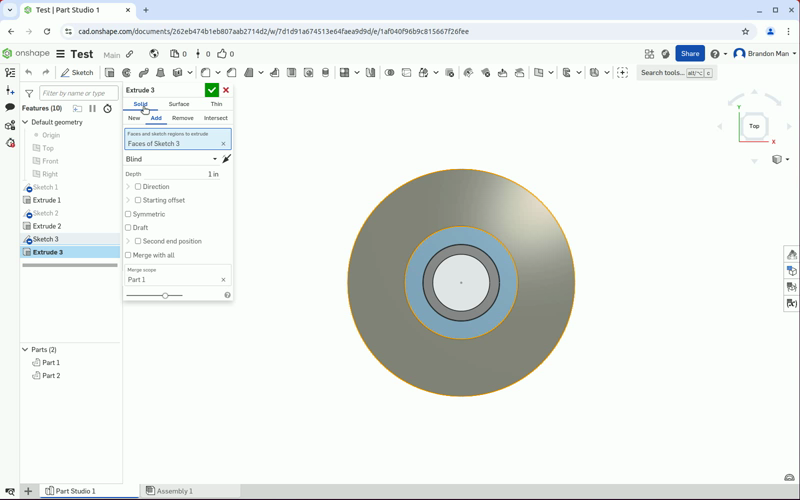
click(143, 106)
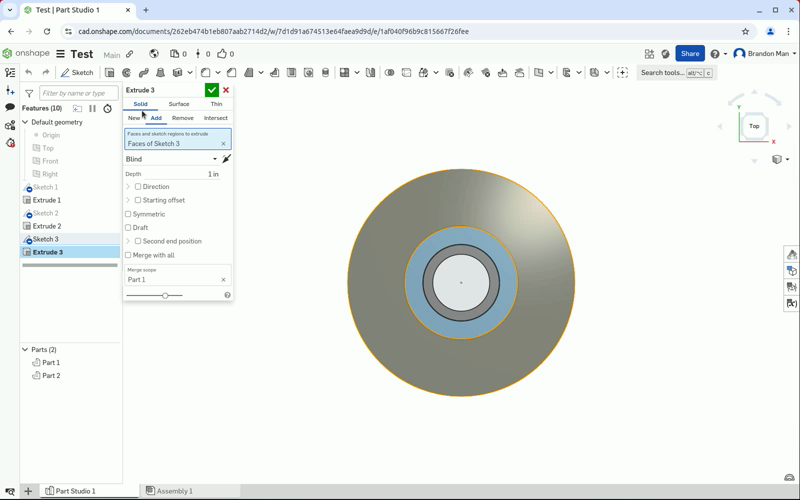
mouse_move(137, 120)
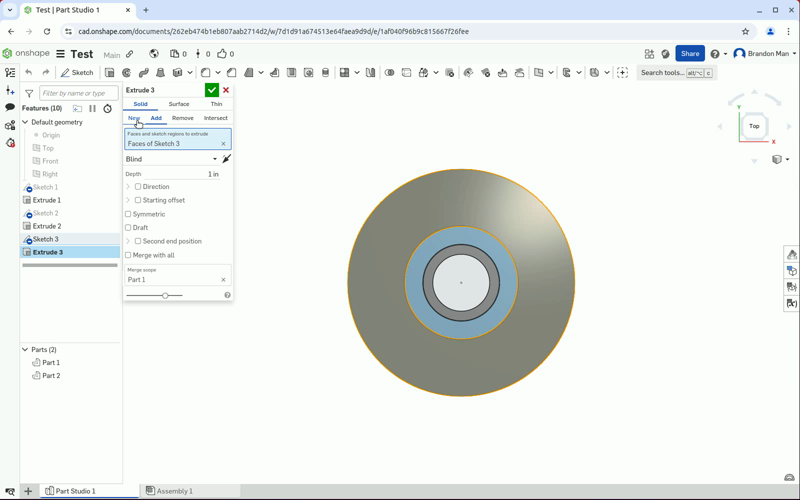
click(137, 120)
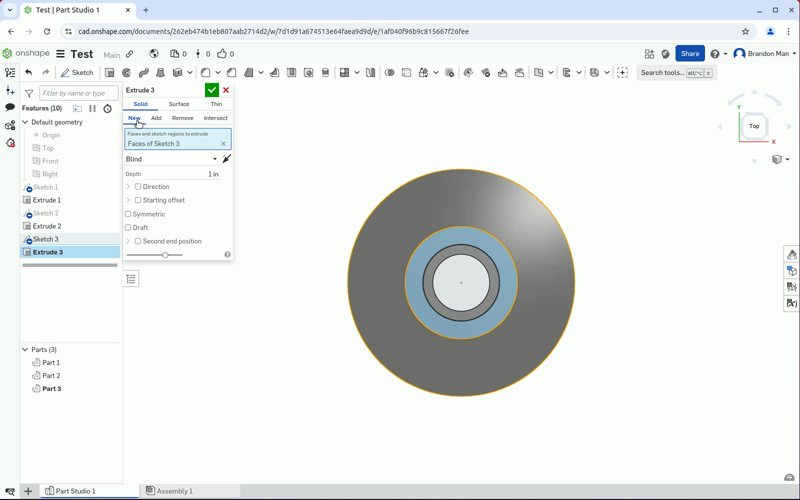
key(tab, 4)
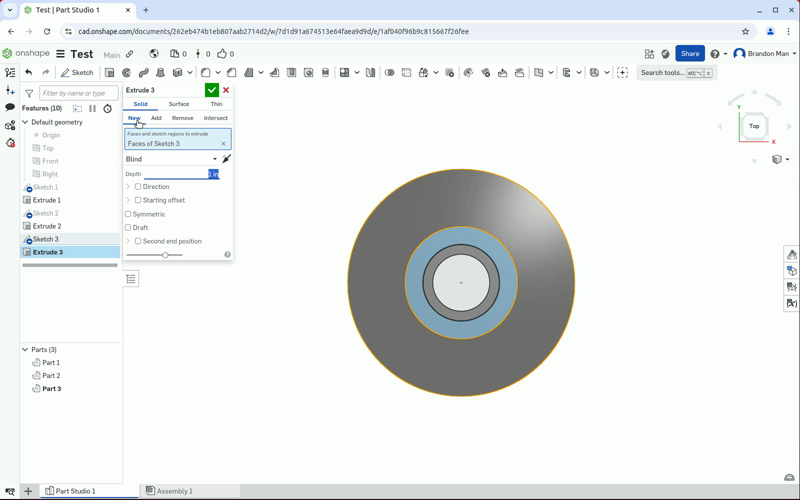
text(0.028)
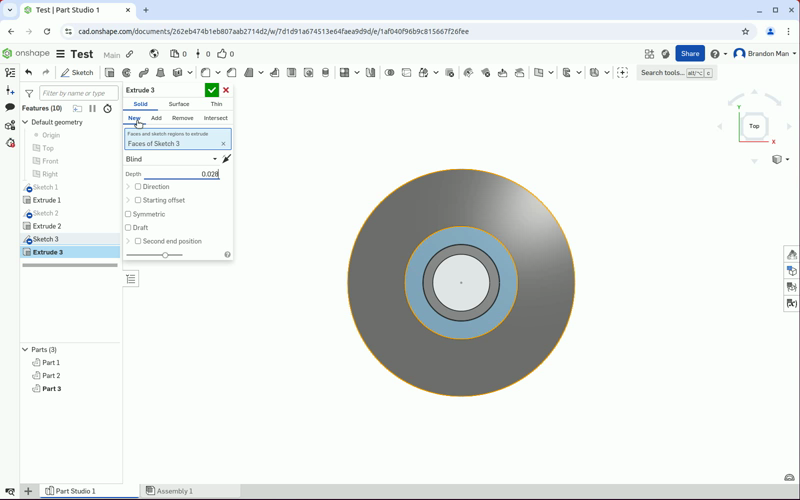
key(enter)
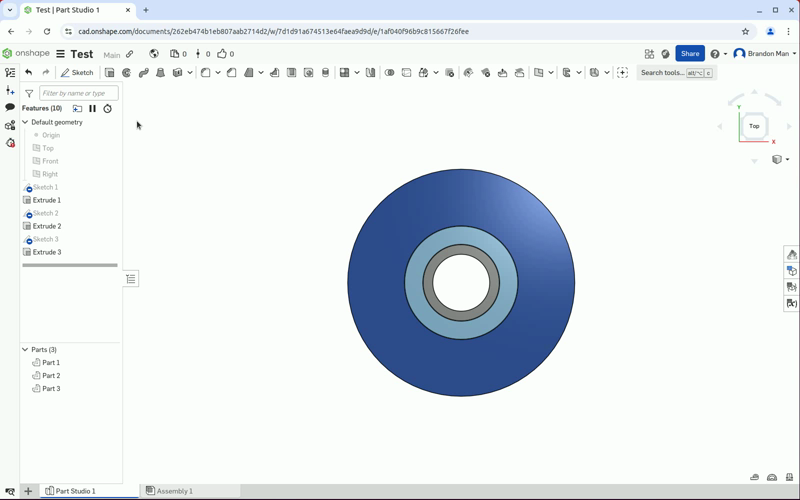
key(shift+h)
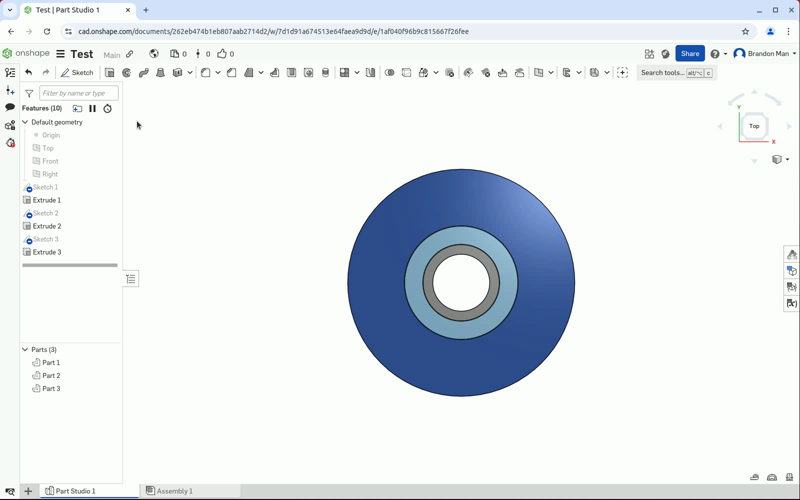
key(shift+h)
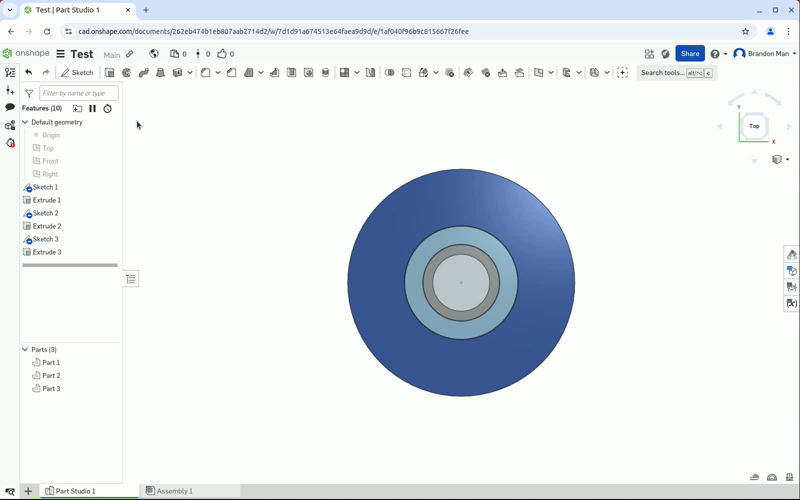
key(shift+7)
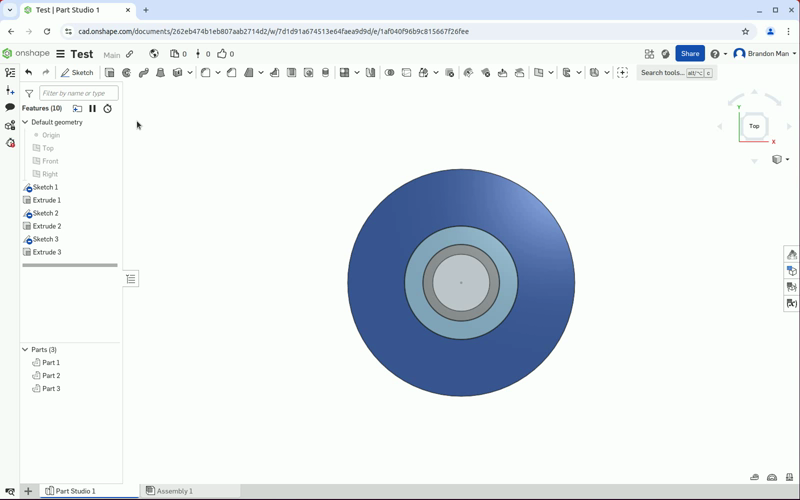
key(up, 3)
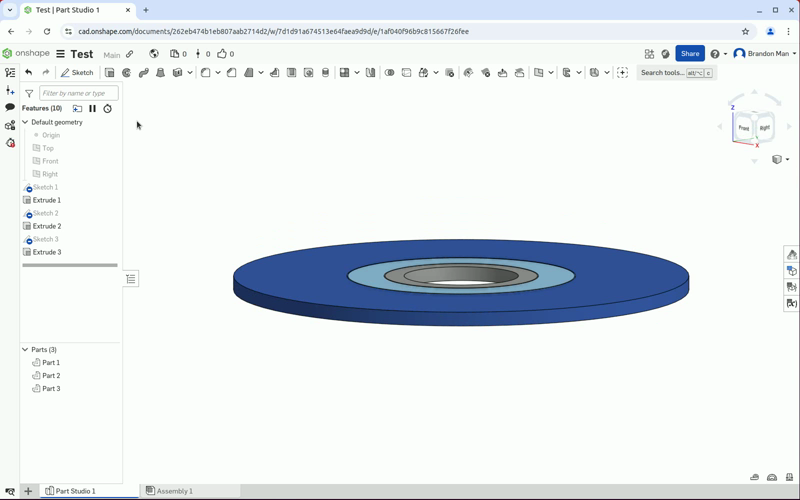
key(left, 3)
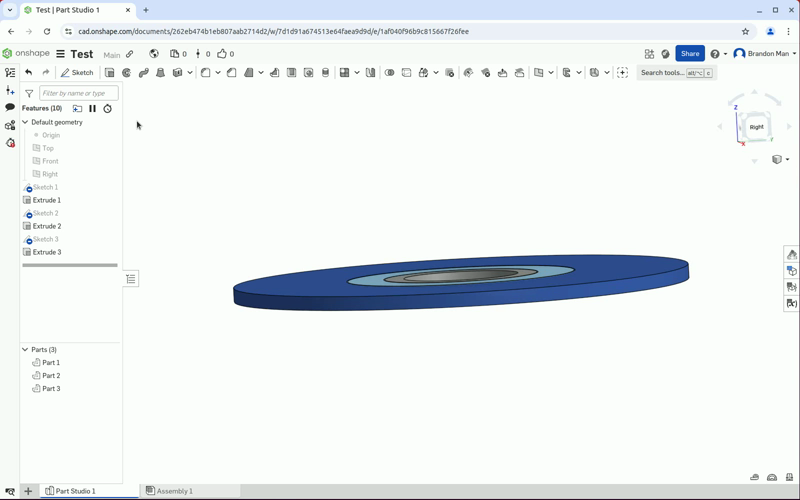
key(right, 3)
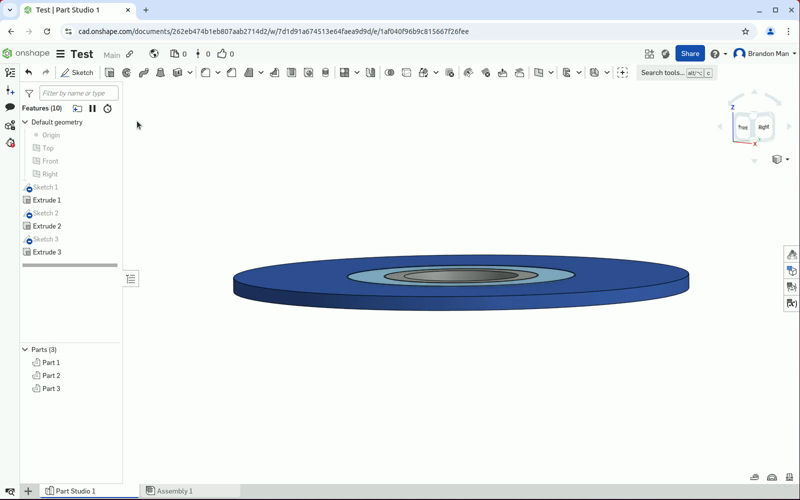
key(down, 3)
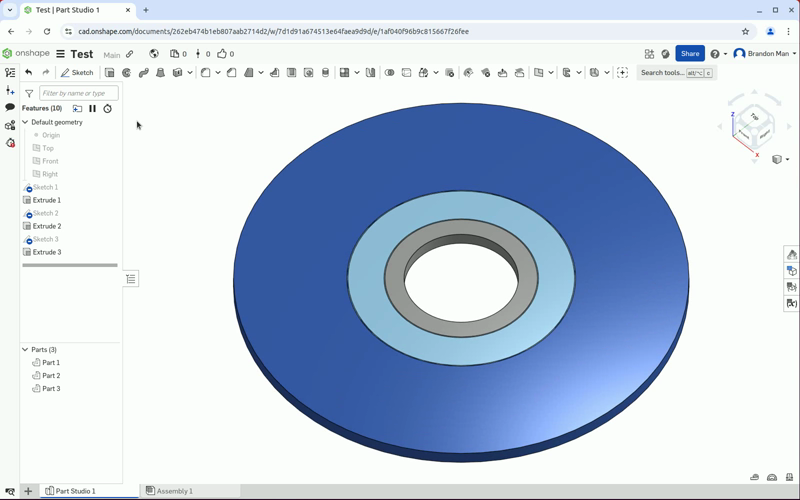
mouse_move(73, 189)
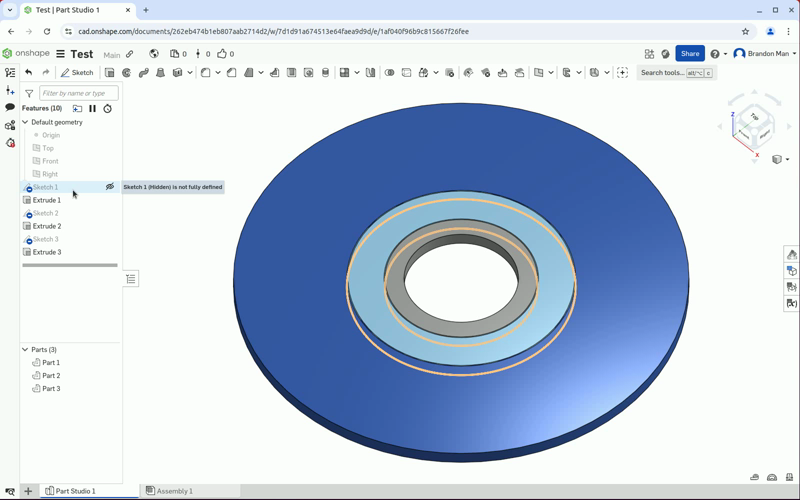
click(73, 189)